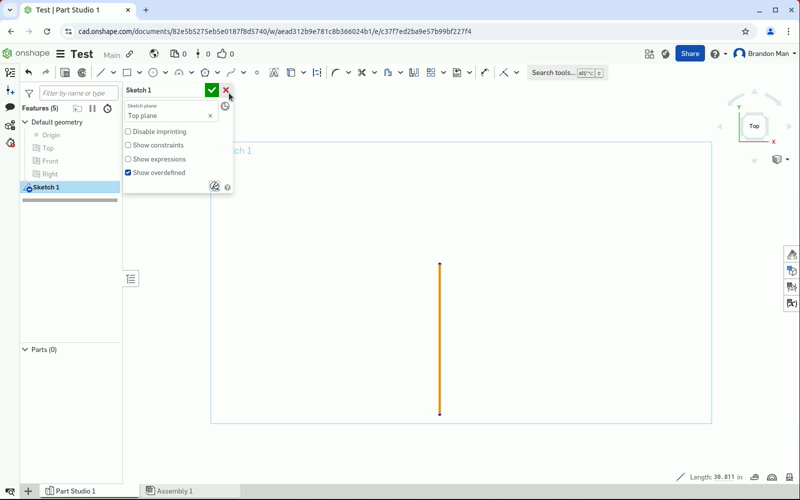
key(shift+h)
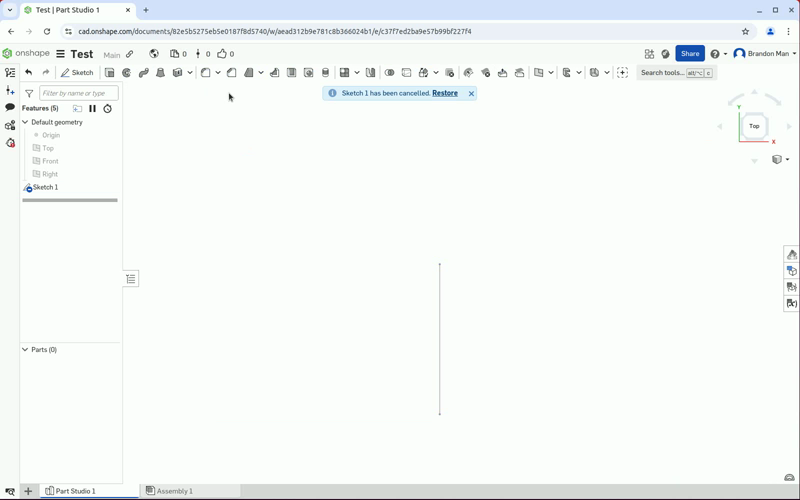
key(shift+s)
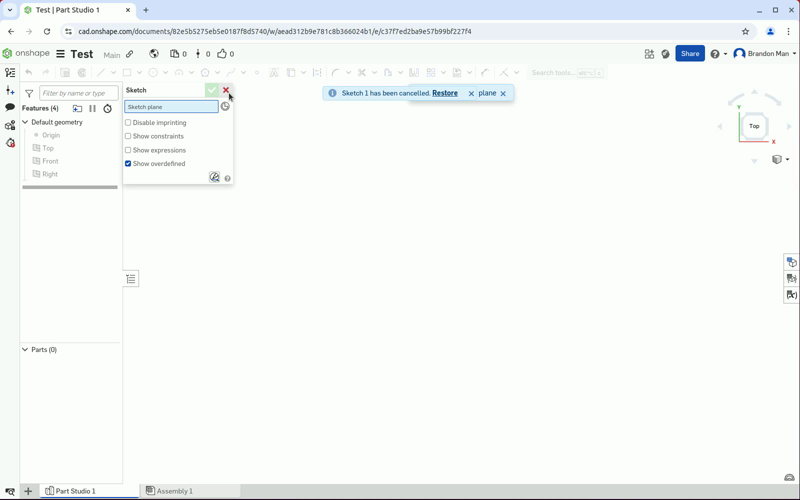
mouse_move(73, 150)
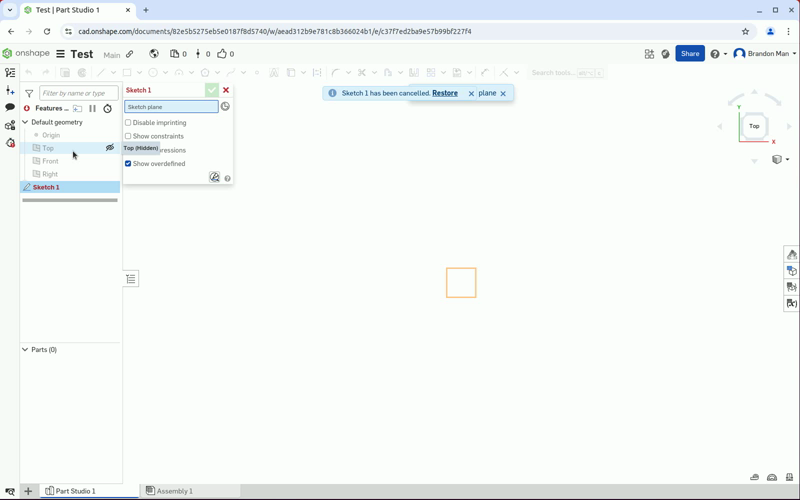
click(73, 150)
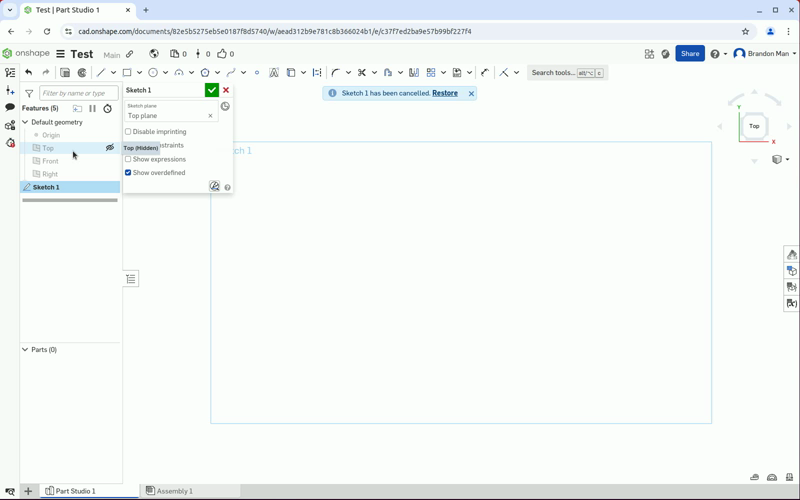
mouse_move(73, 352)
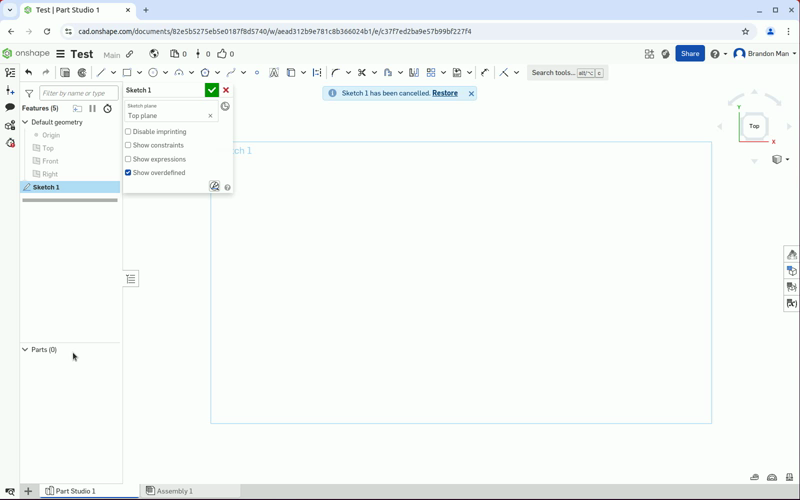
key(y)
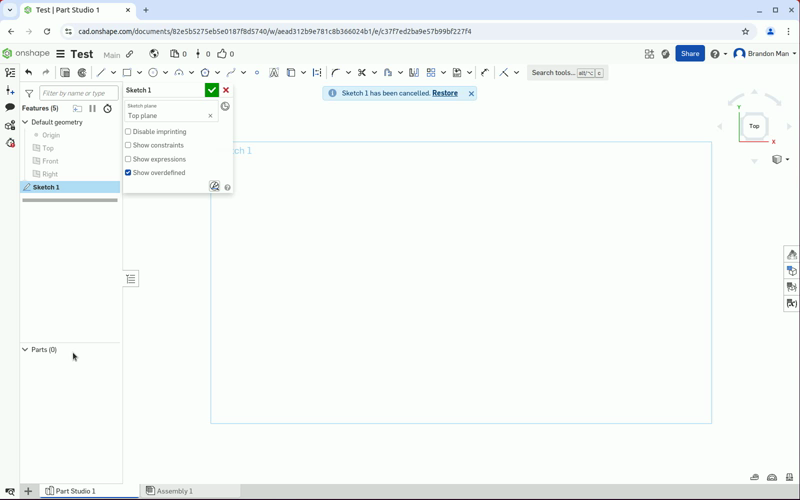
key(l)
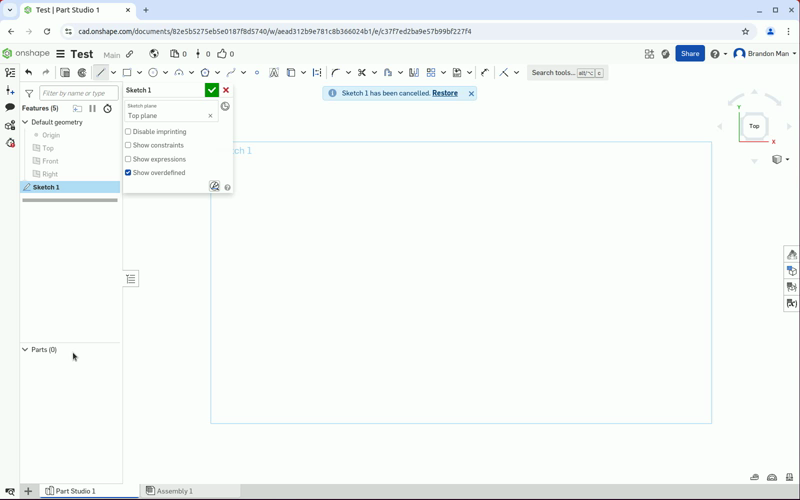
key_down(shift)
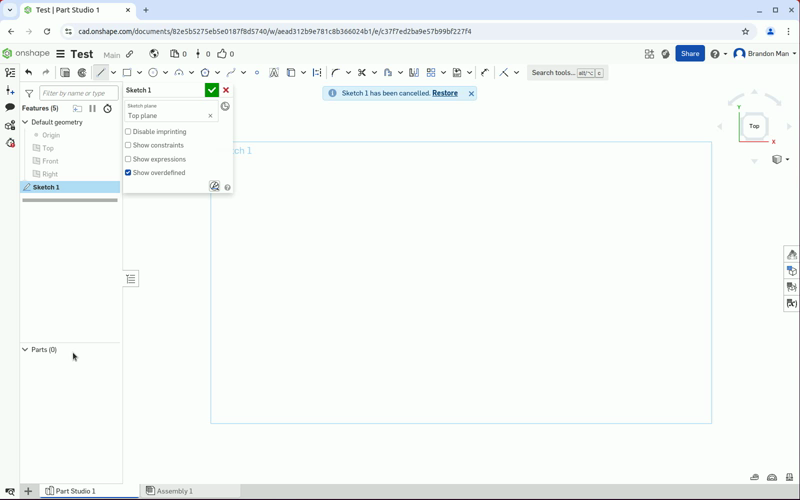
mouse_move(363, 339)
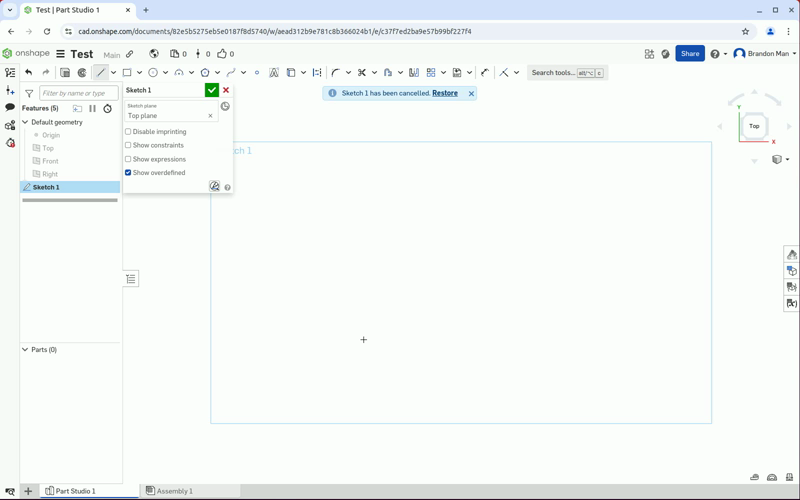
click(363, 339)
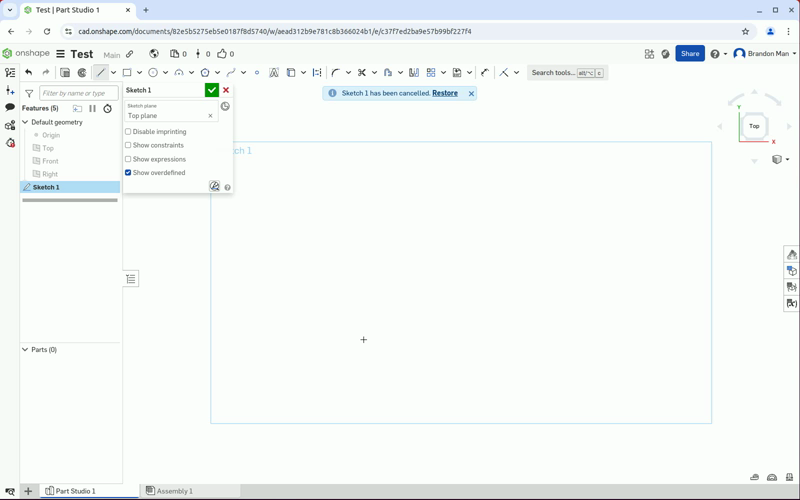
key_up(shift)
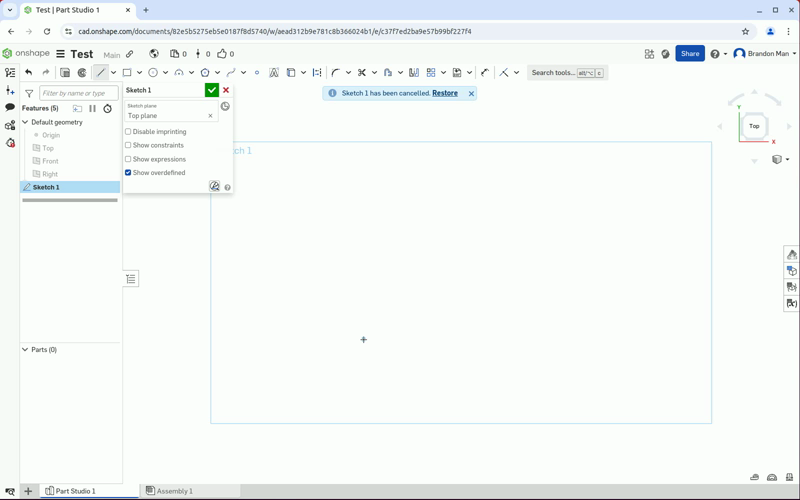
key_down(shift)
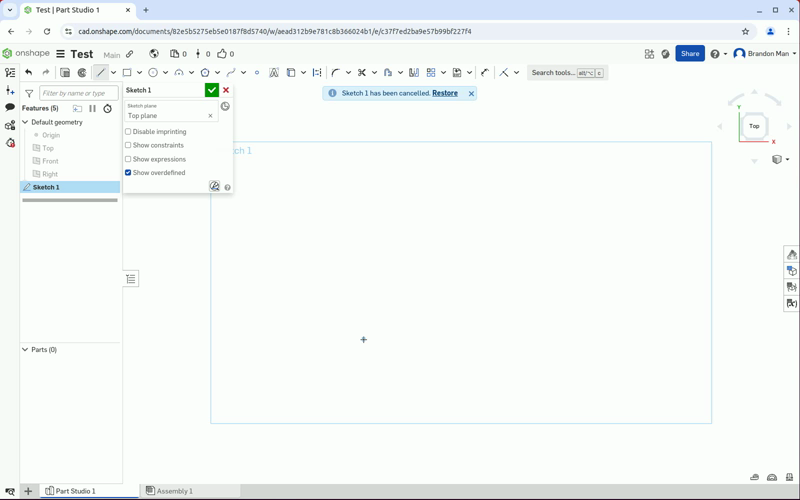
mouse_move(461, 394)
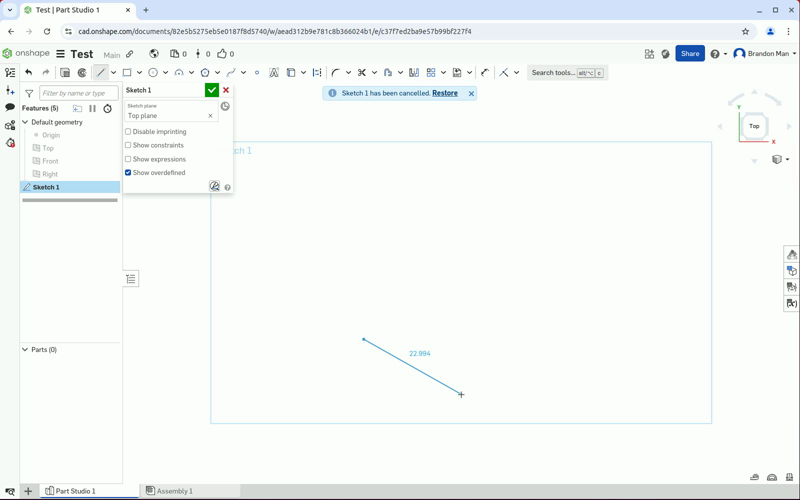
click(461, 394)
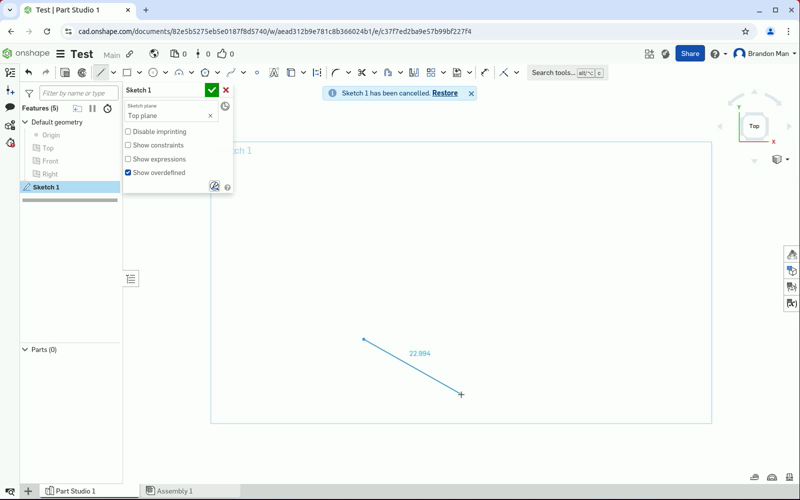
key_up(shift)
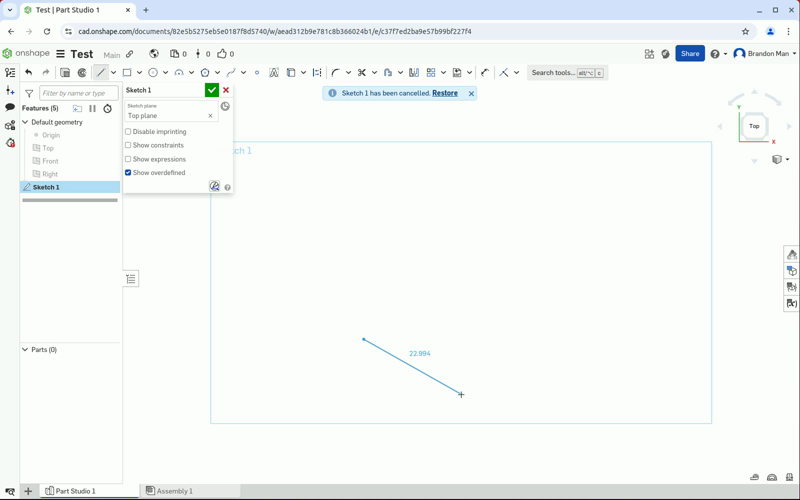
key_down(shift)
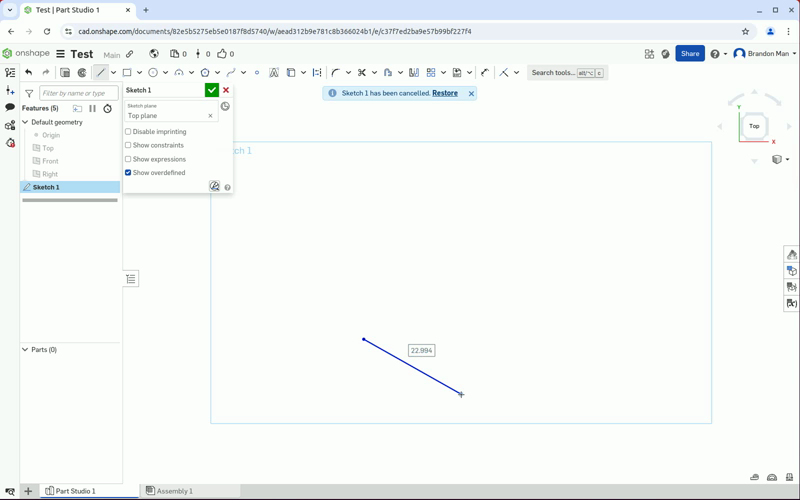
mouse_move(557, 339)
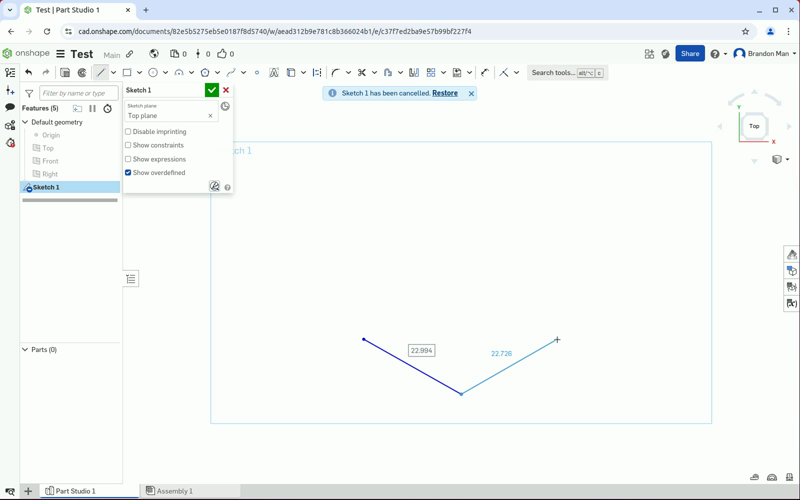
click(557, 339)
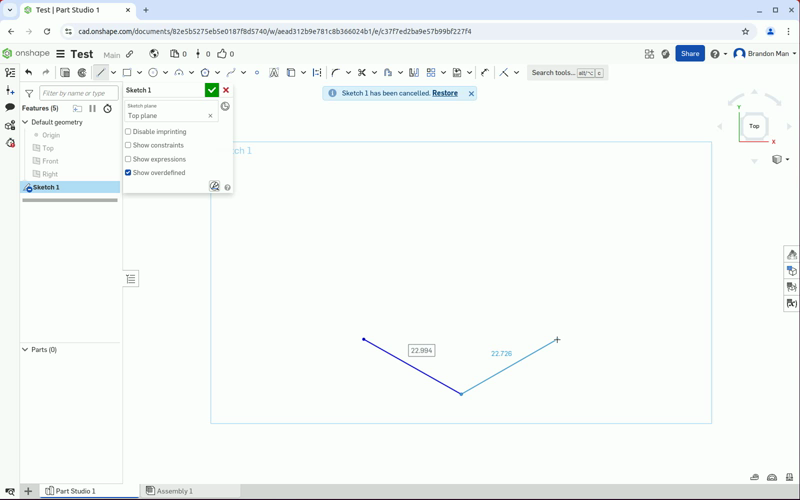
key_up(shift)
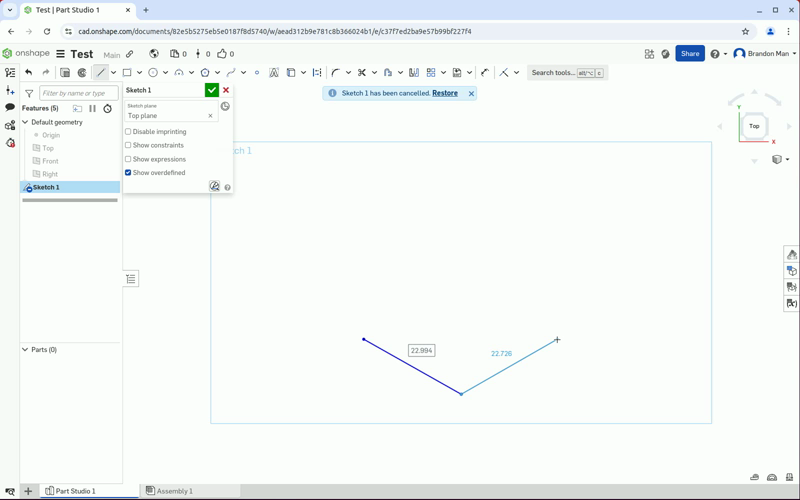
key_down(shift)
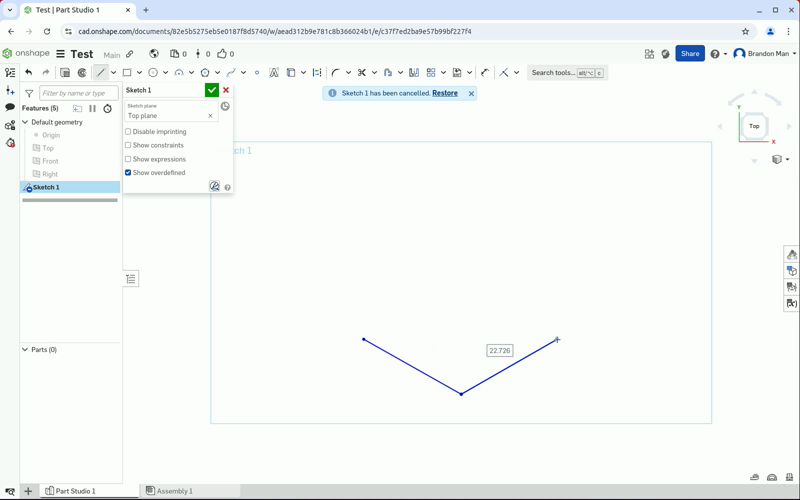
mouse_move(557, 227)
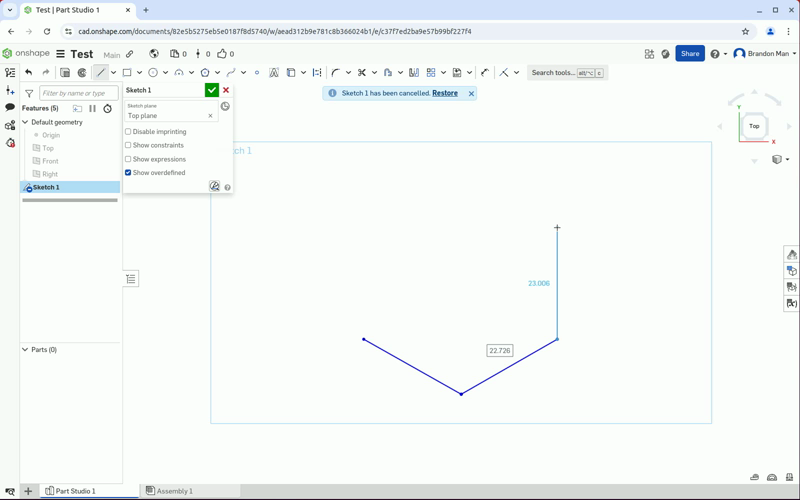
click(557, 227)
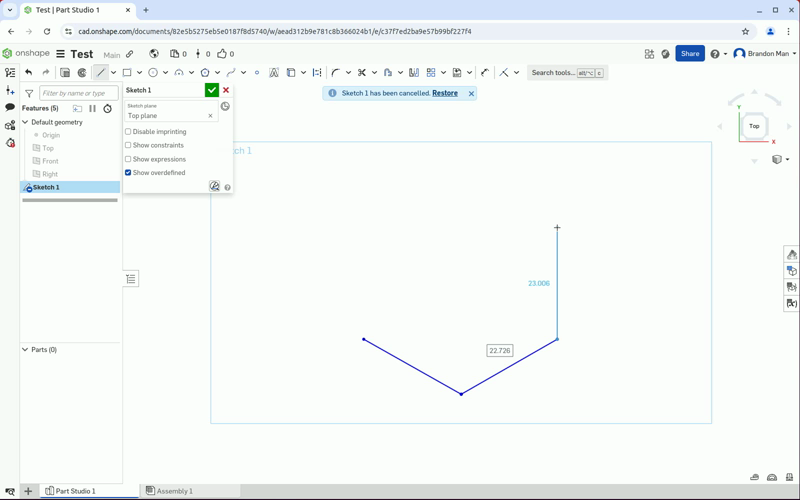
key_up(shift)
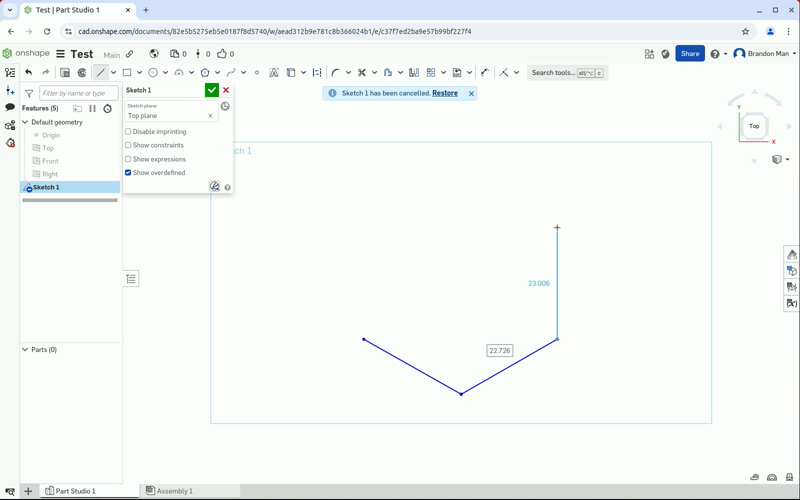
key_down(shift)
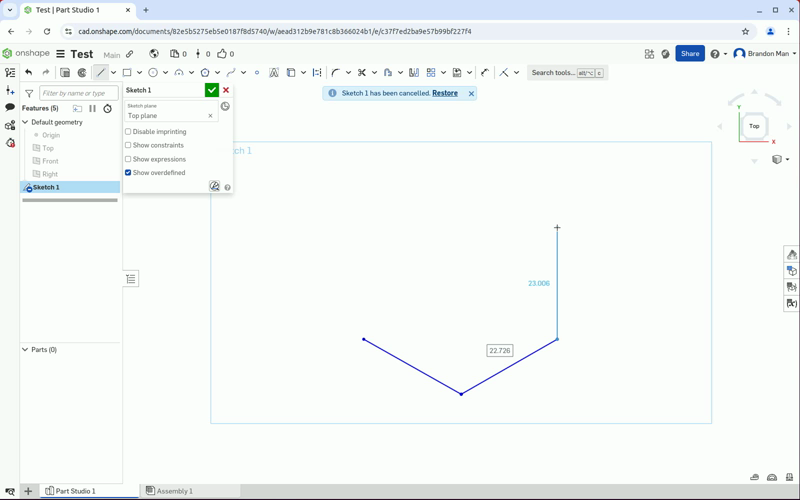
mouse_move(461, 171)
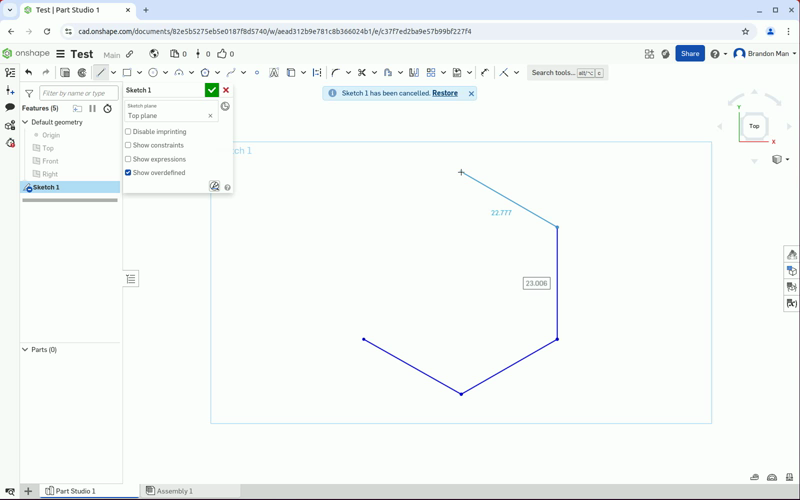
click(461, 171)
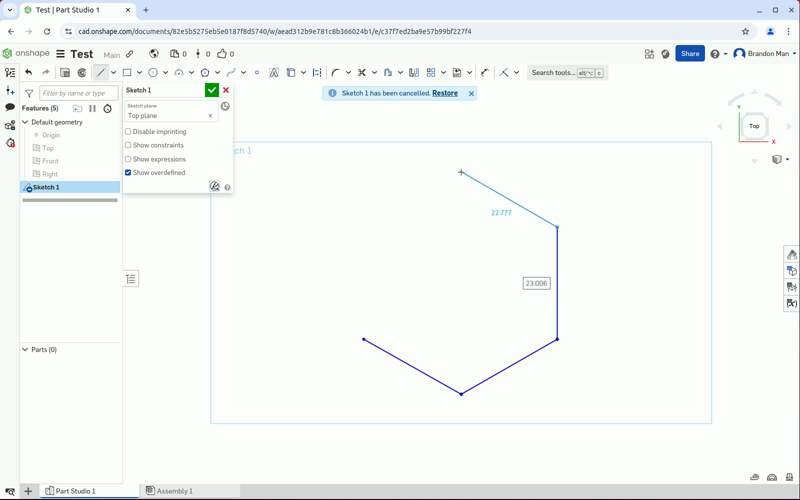
key_up(shift)
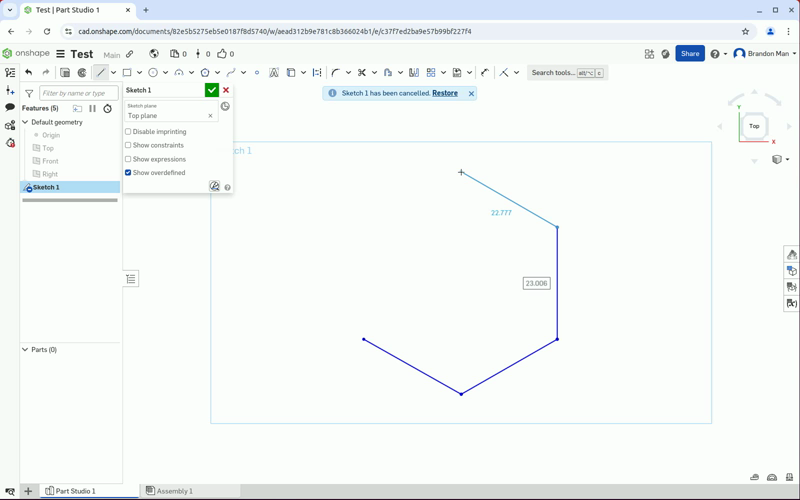
key_down(shift)
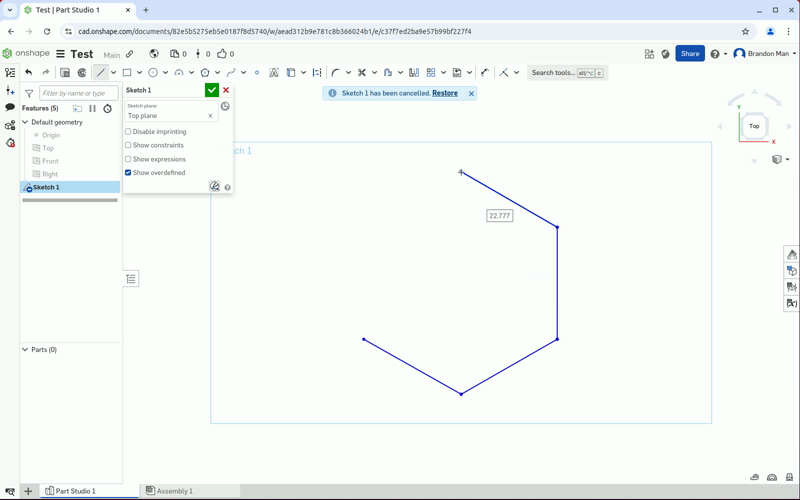
mouse_move(363, 227)
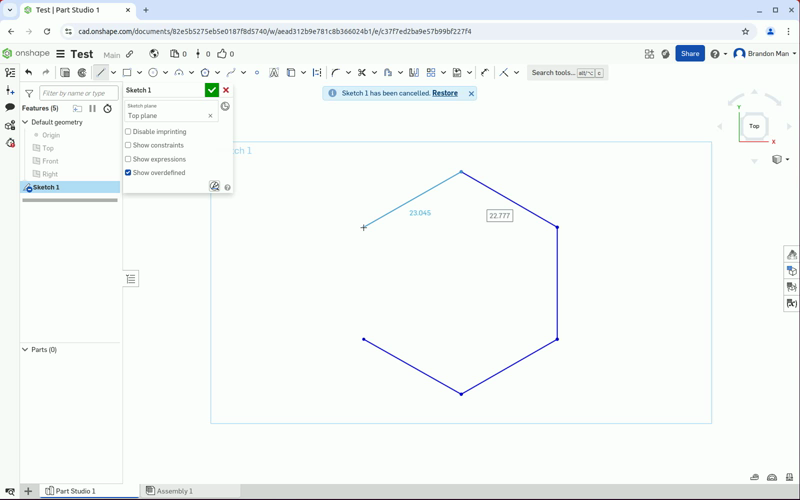
click(363, 227)
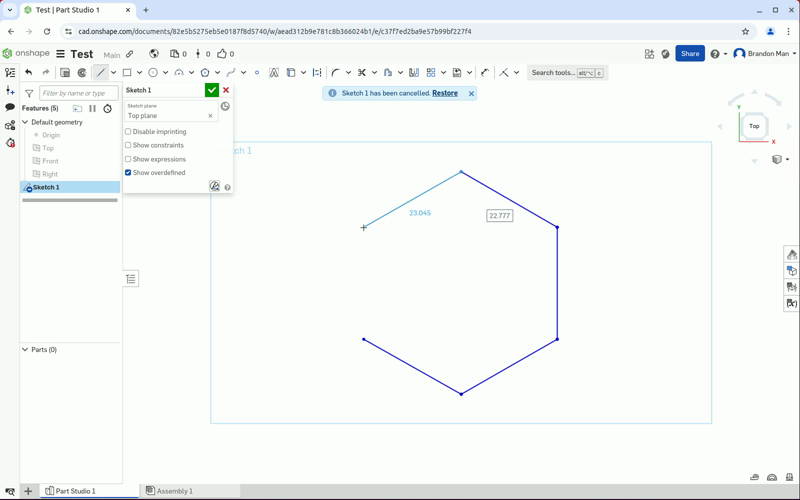
key_up(shift)
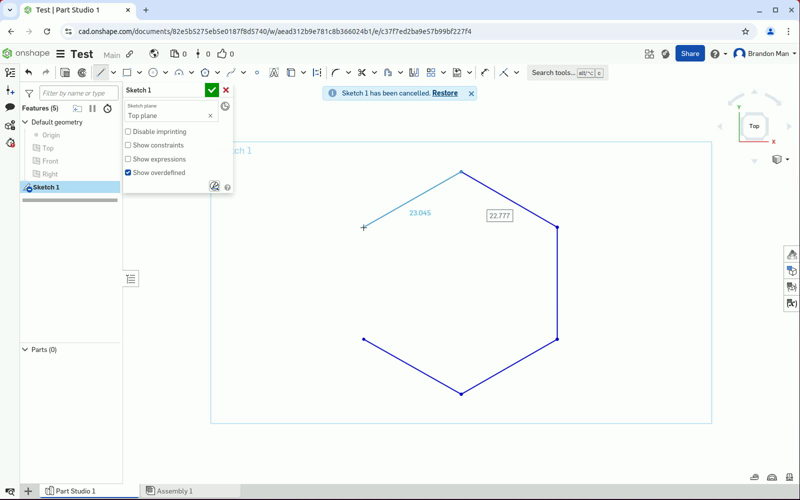
key_down(shift)
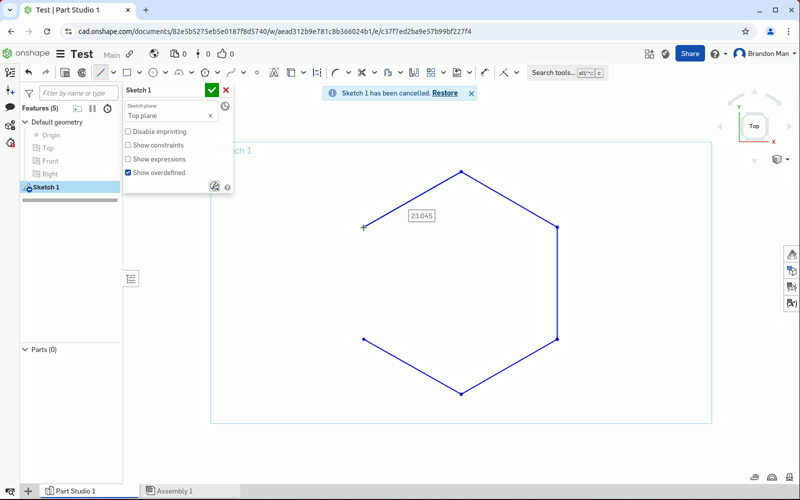
mouse_move(363, 339)
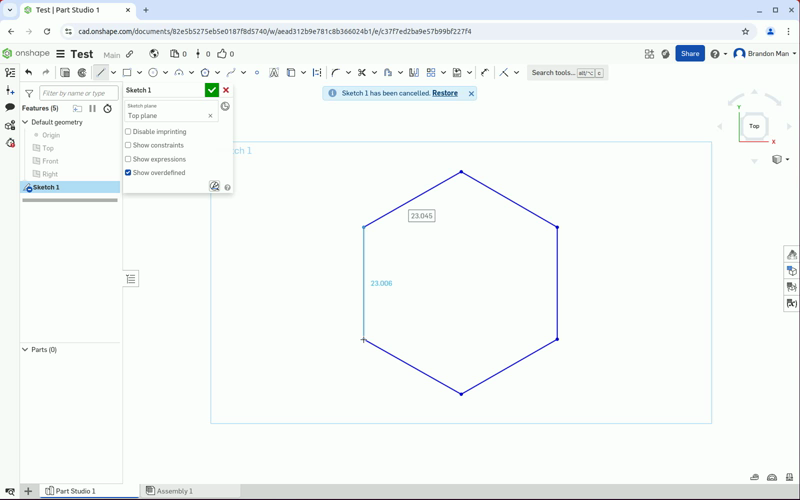
key_up(shift)
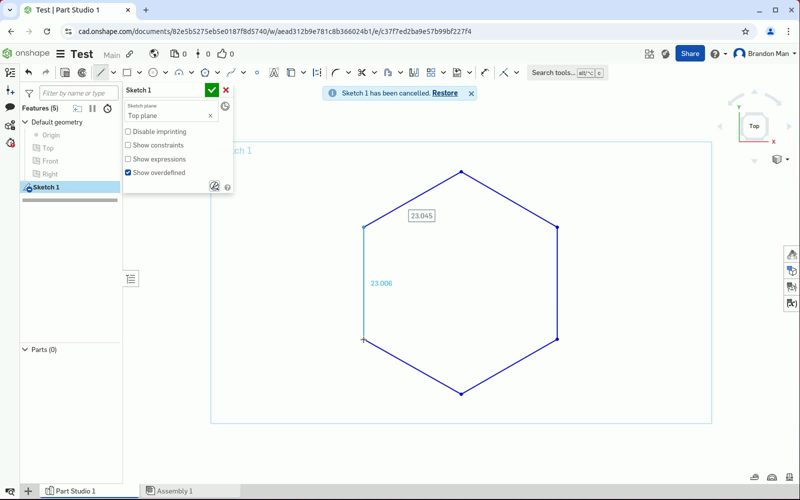
click(363, 339)
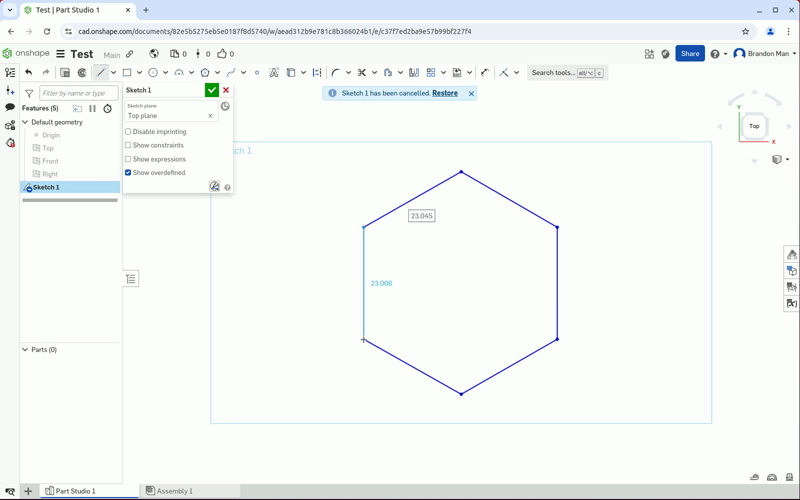
key(esc)
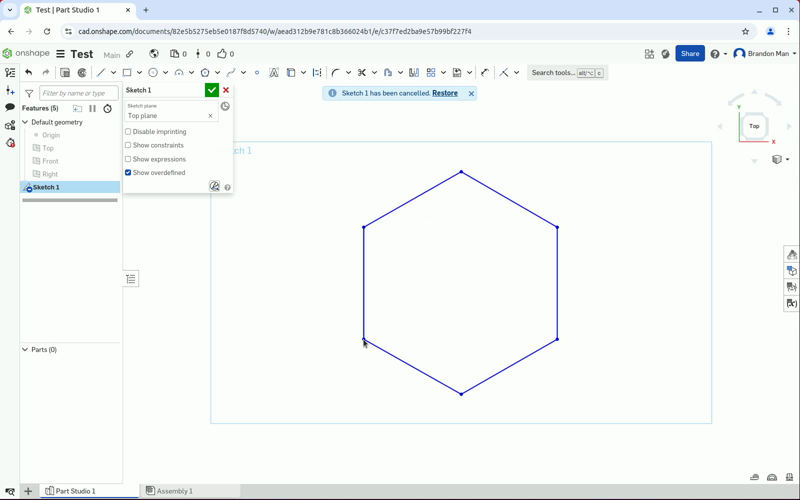
key(c)
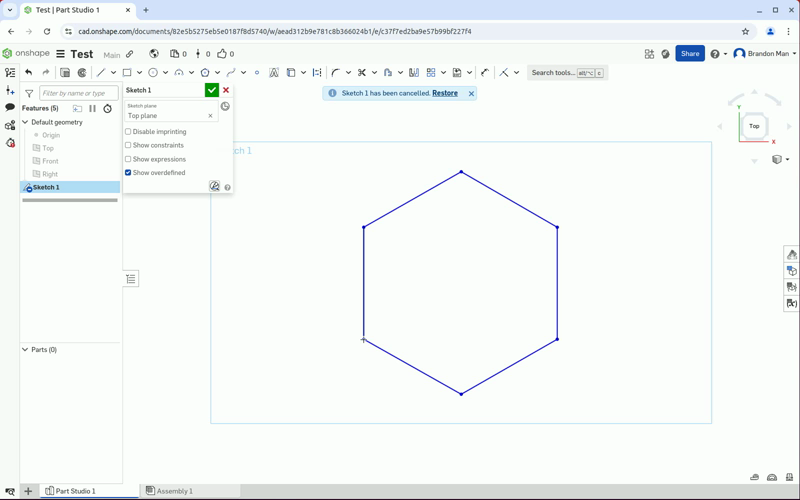
key_down(shift)
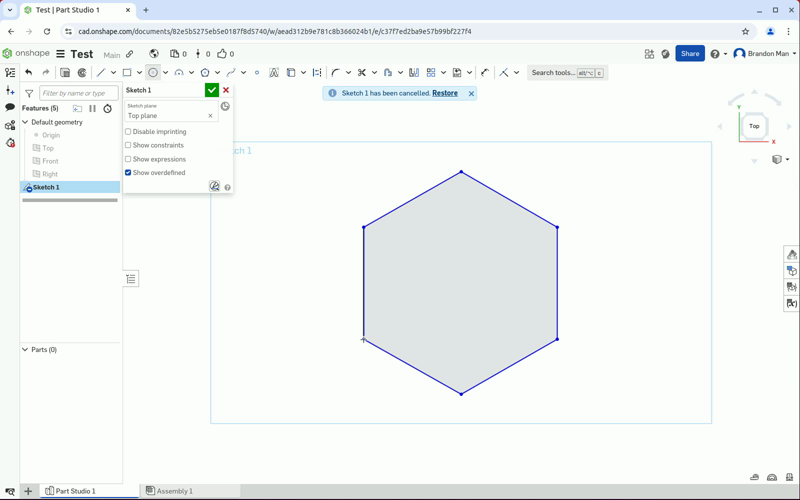
mouse_move(461, 284)
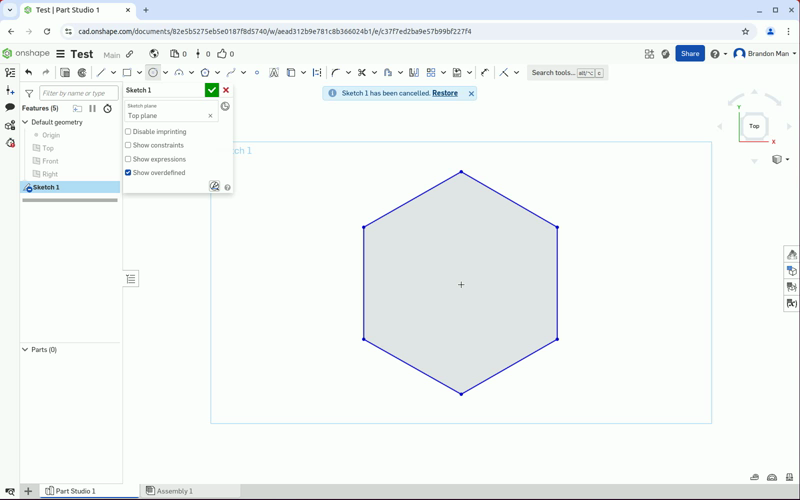
click(461, 284)
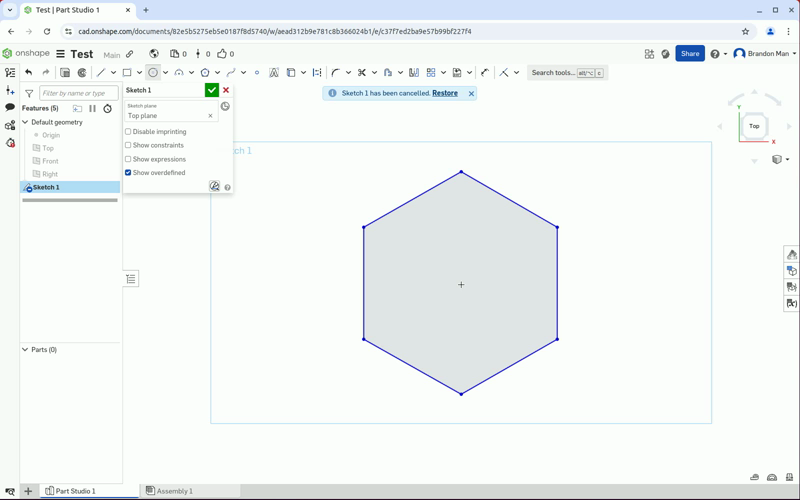
key_up(shift)
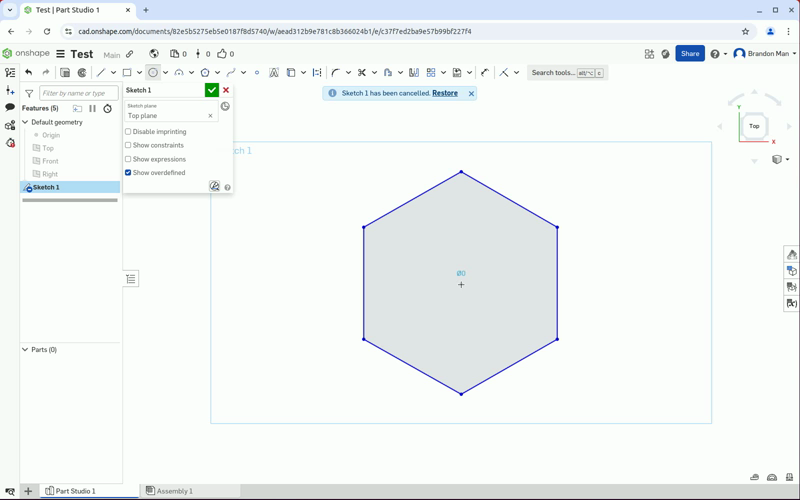
mouse_move(549, 284)
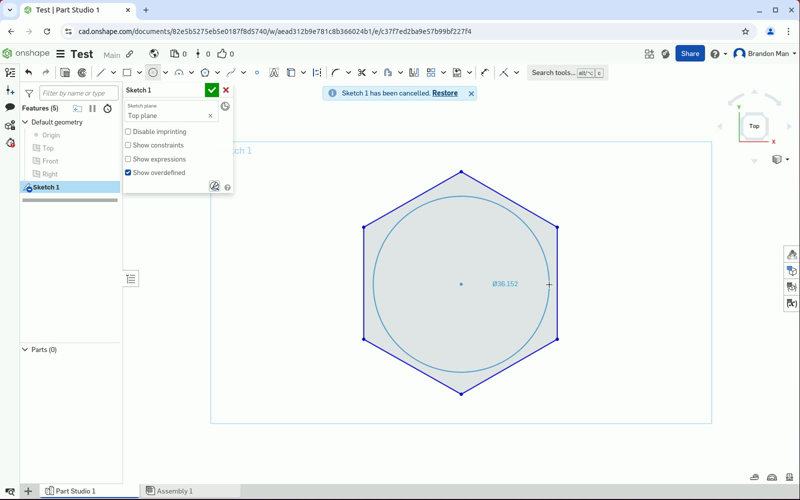
click(549, 284)
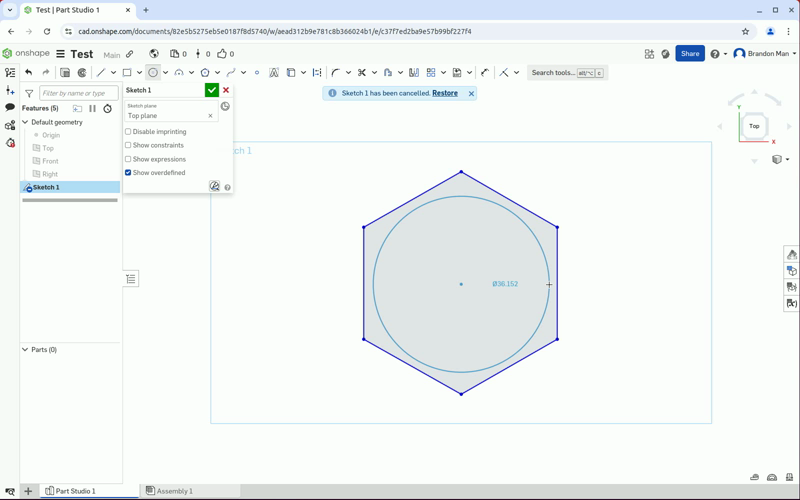
key(esc)
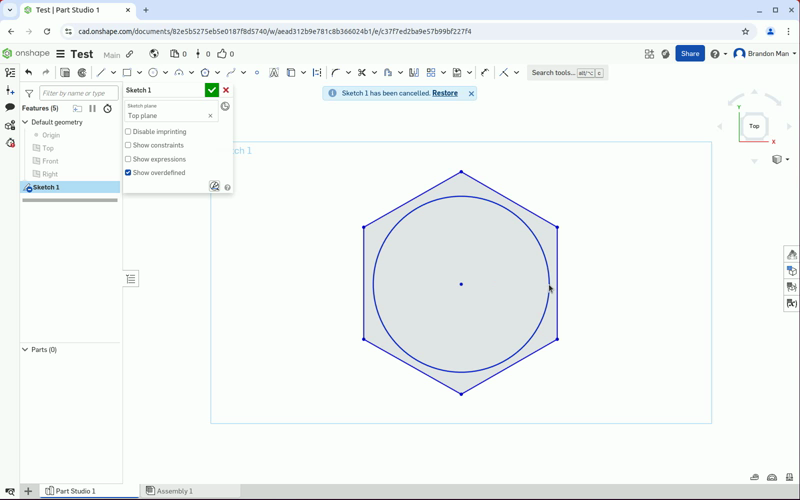
mouse_move(447, 188)
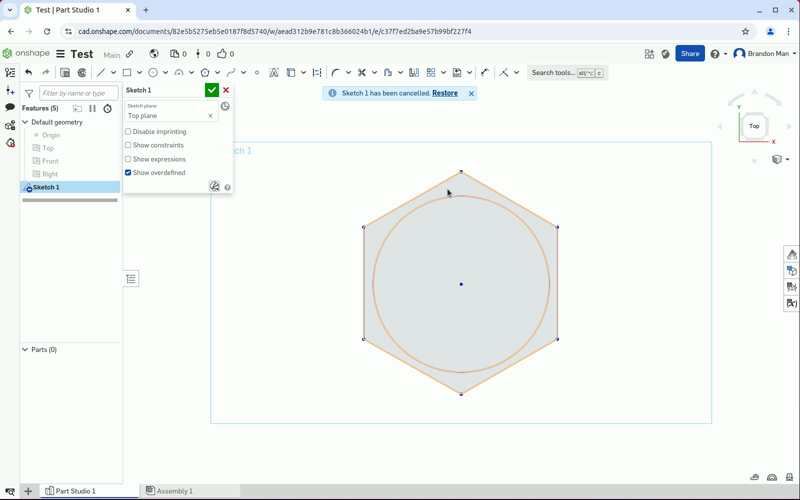
click(447, 188)
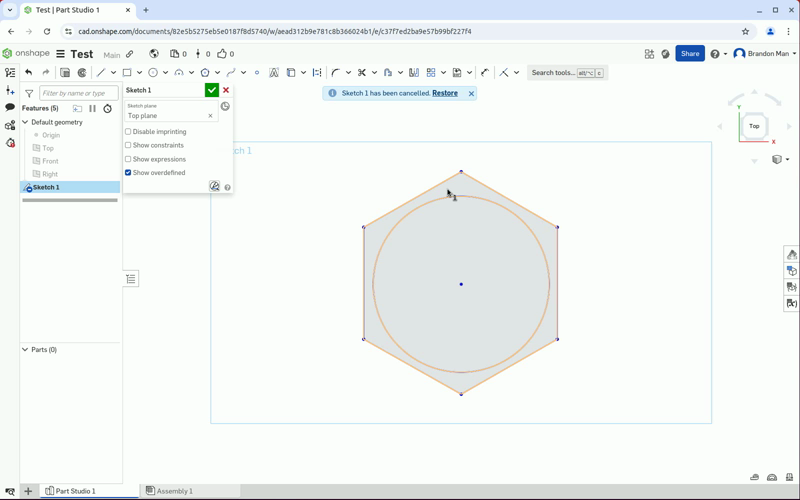
mouse_move(73, 352)
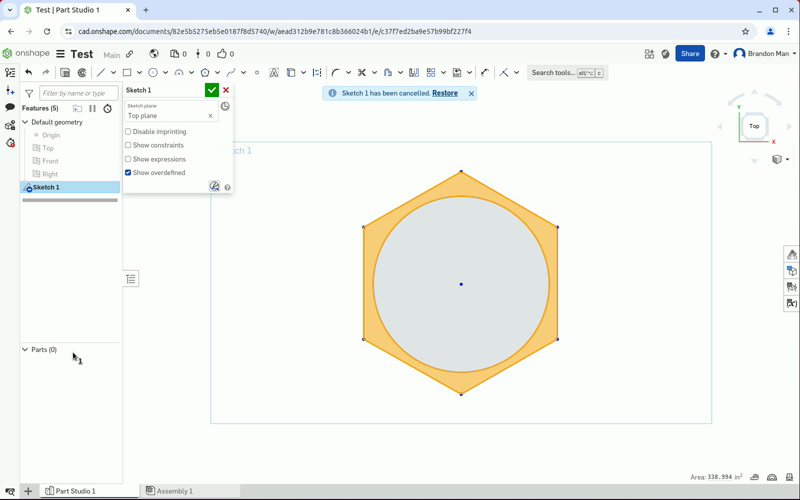
key(shift+y)
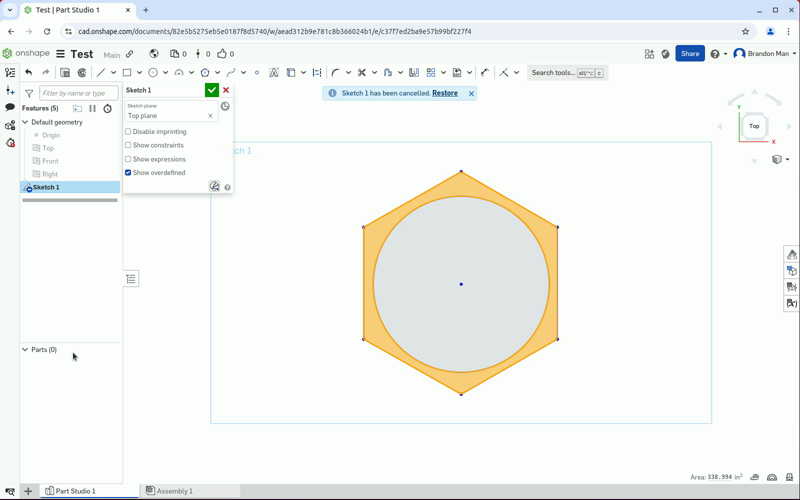
key(shift+e)
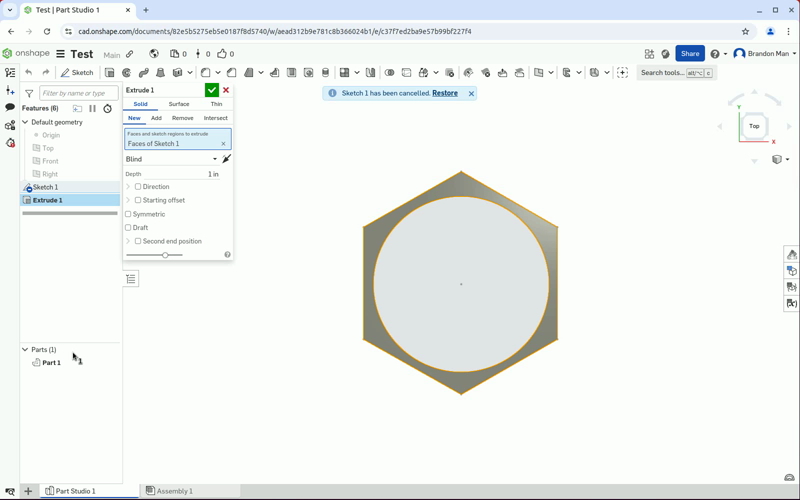
mouse_move(143, 106)
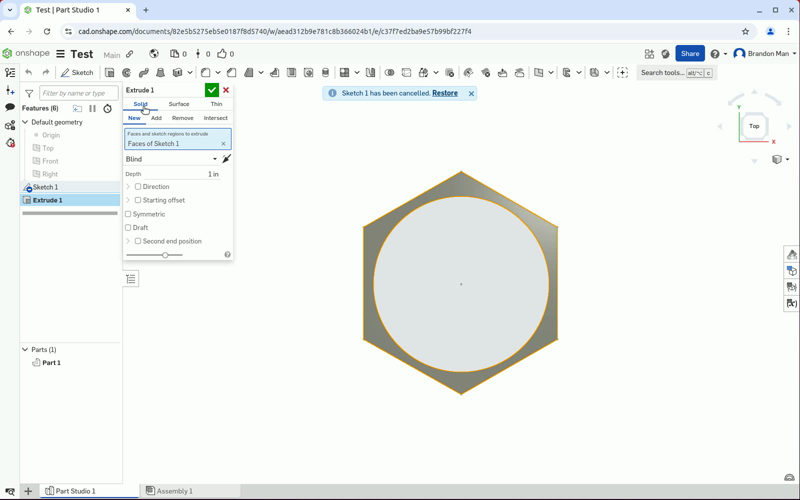
click(143, 106)
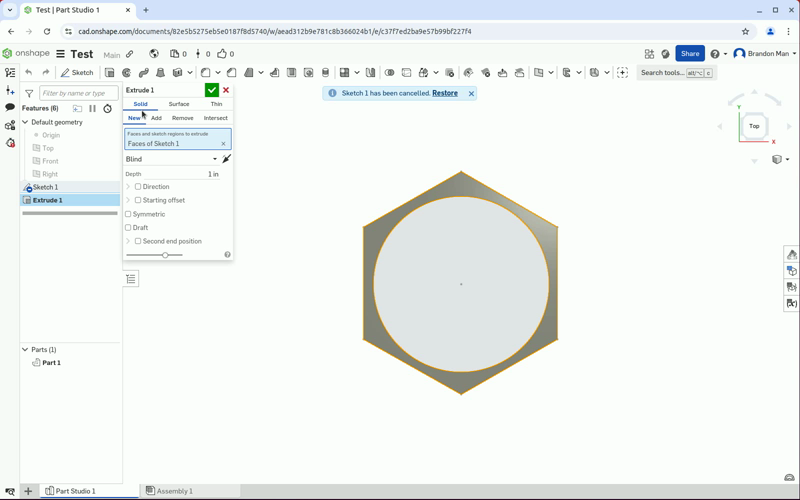
mouse_move(137, 120)
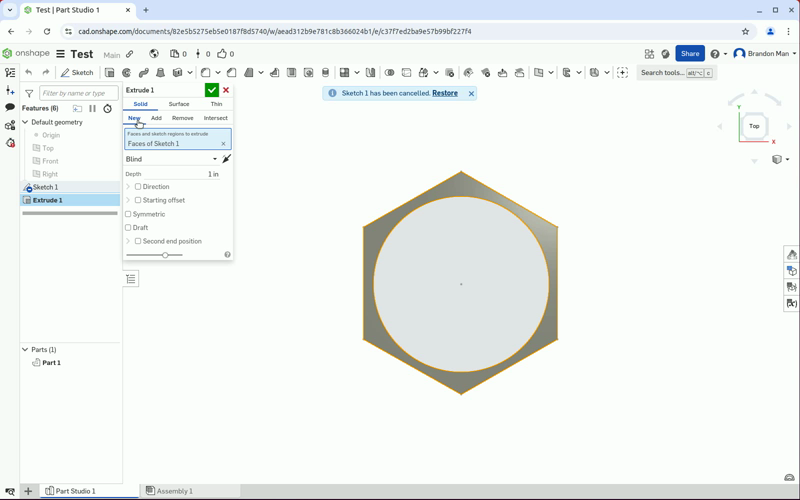
click(137, 120)
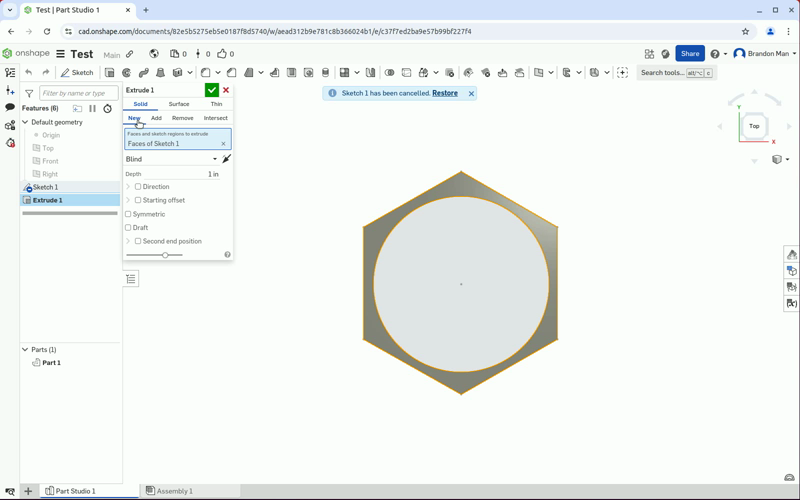
key(tab, 4)
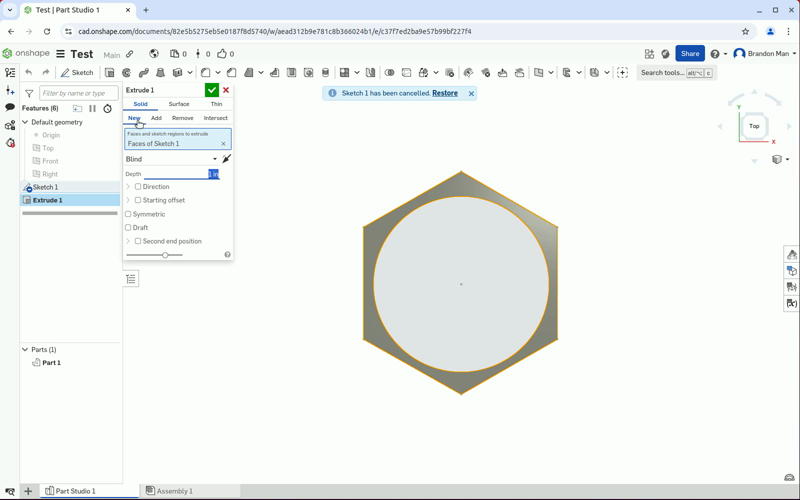
text(8.906)
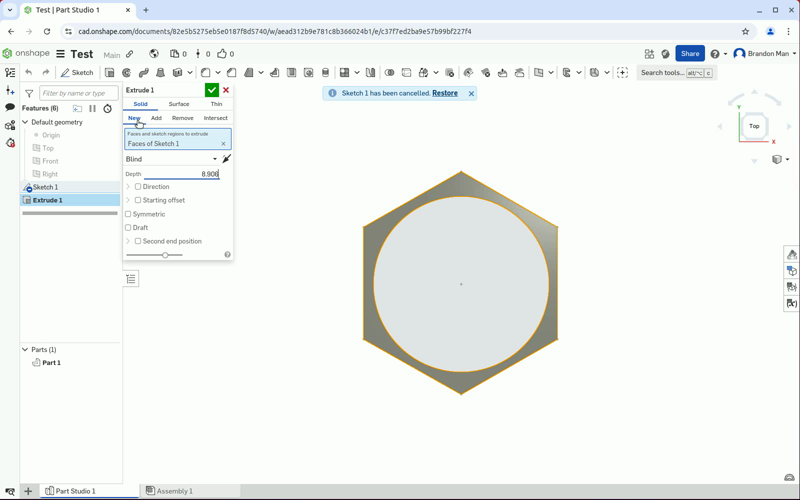
key(enter)
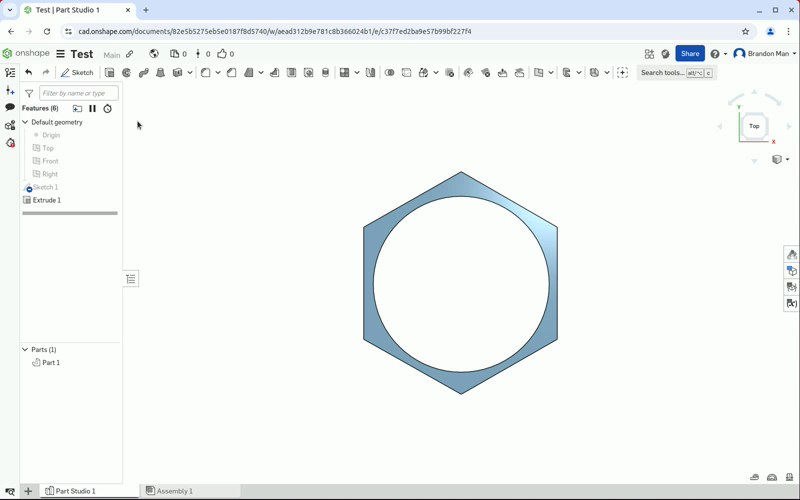
key(shift+h)
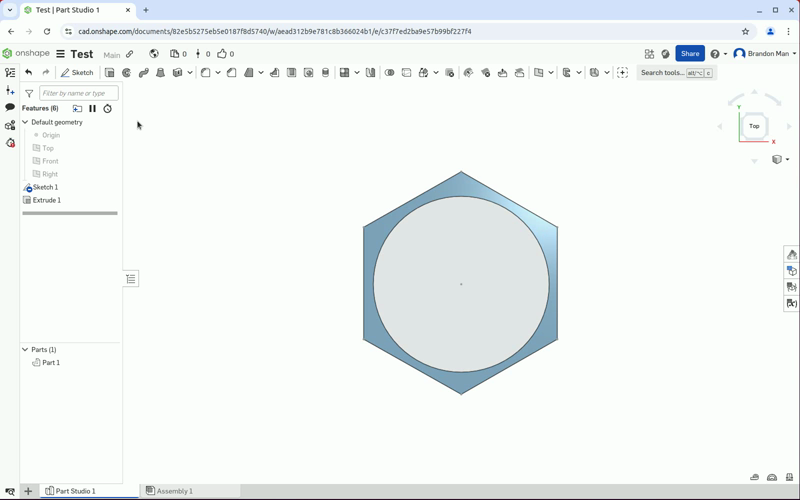
key(shift+h)
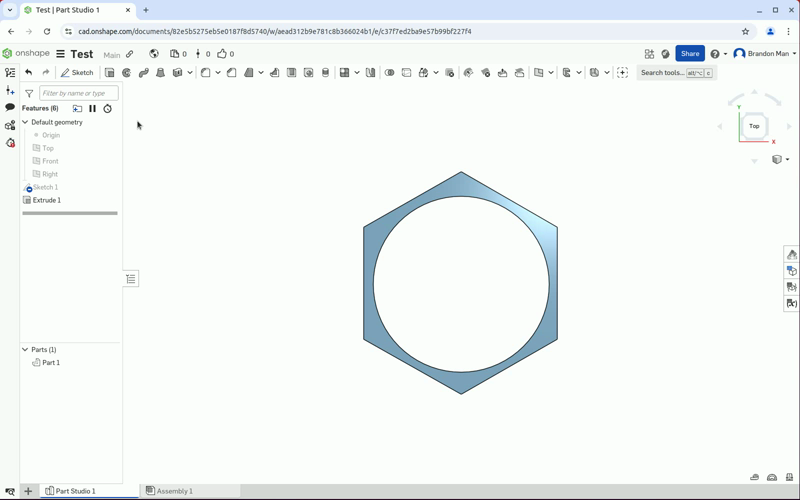
mouse_move(73, 189)
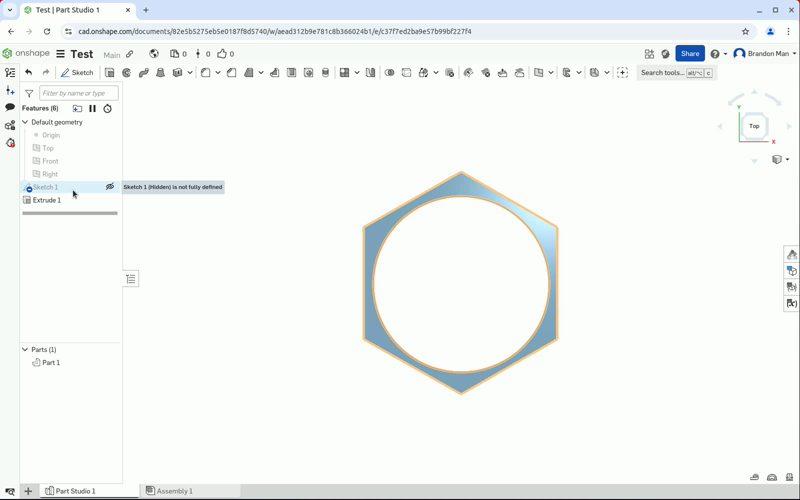
click(73, 189)
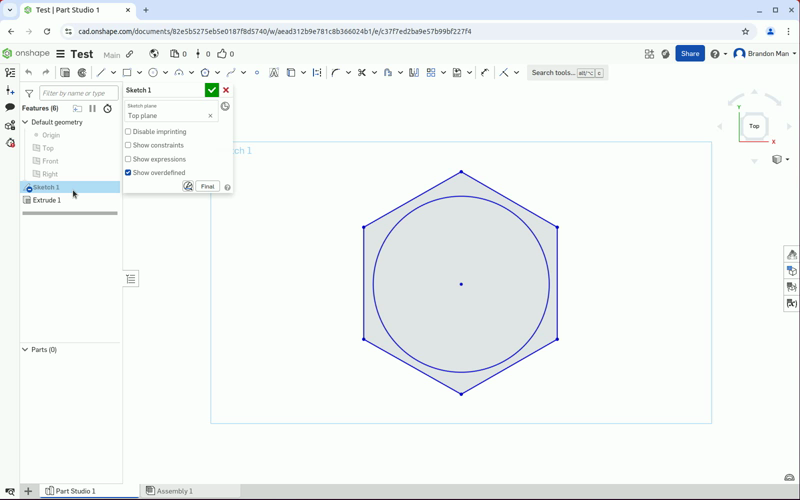
mouse_move(229, 92)
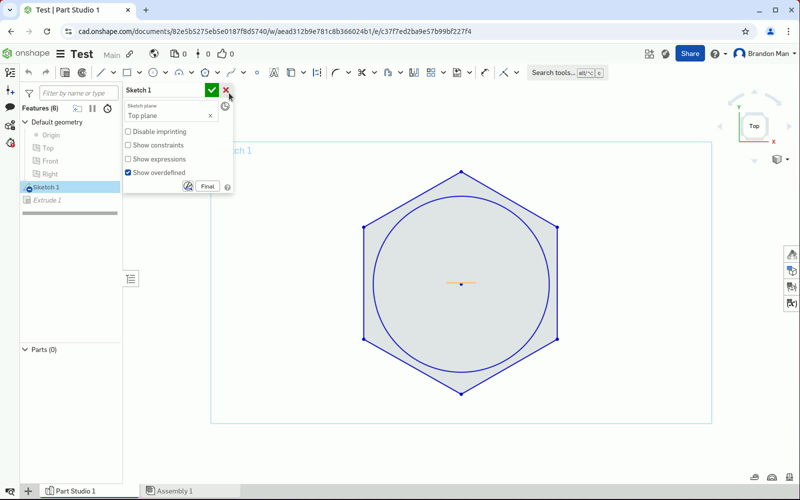
click(229, 92)
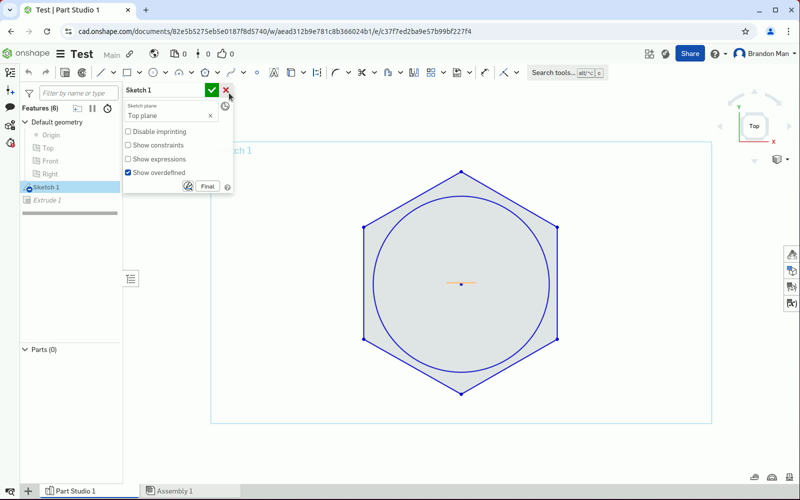
key(shift+s)
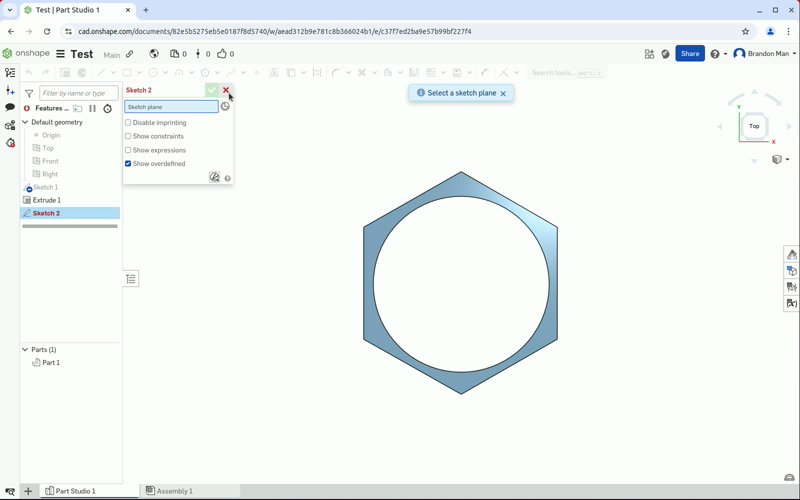
mouse_move(73, 150)
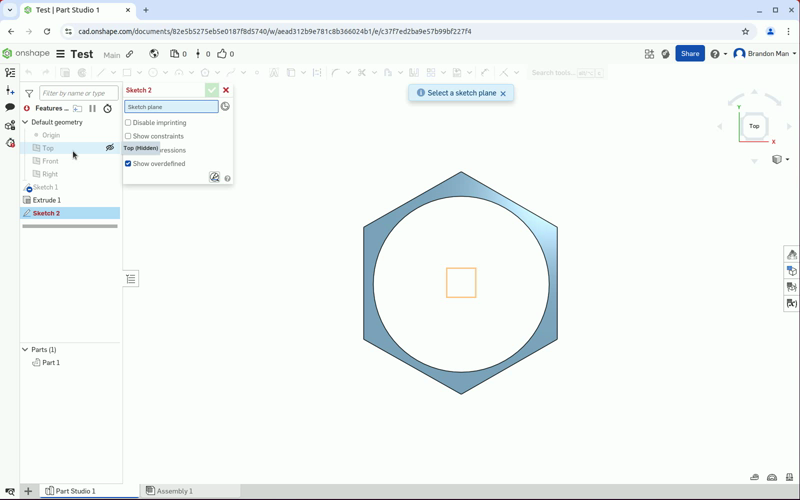
click(73, 150)
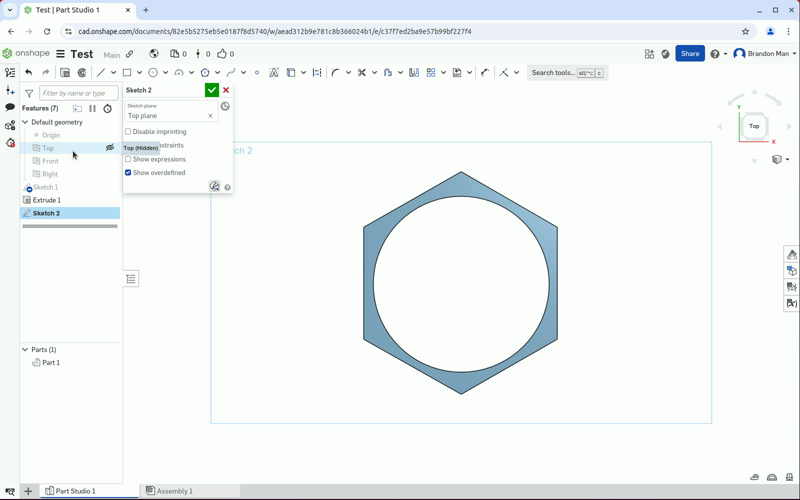
mouse_move(73, 352)
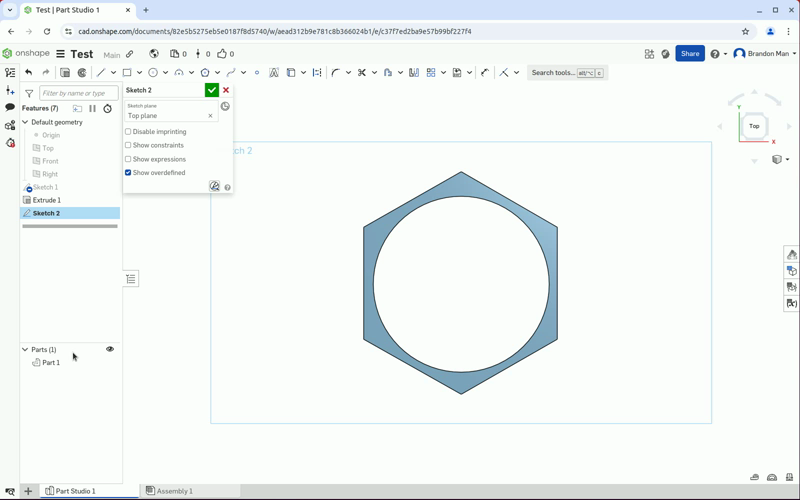
key(y)
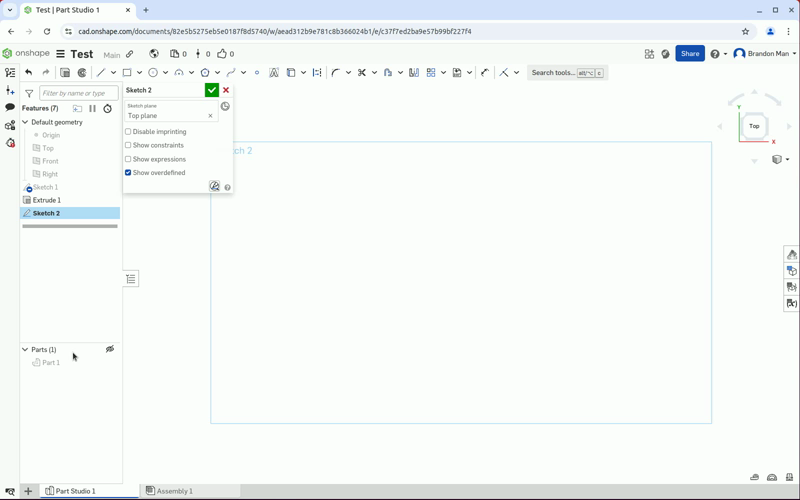
key(c)
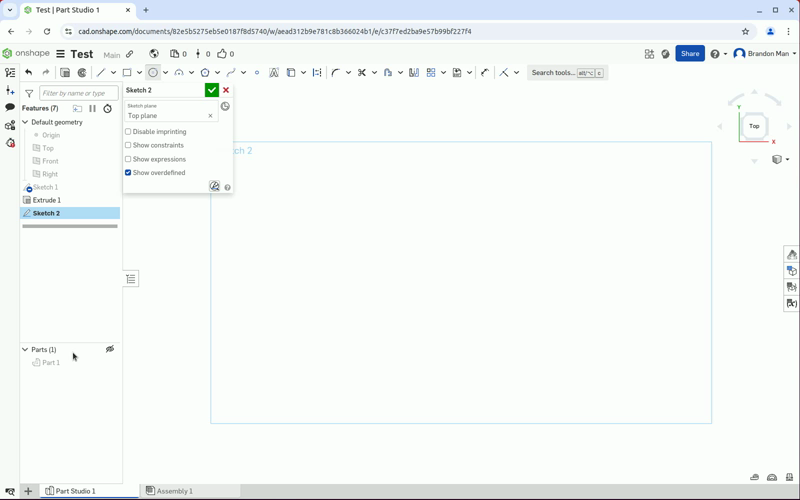
key_down(shift)
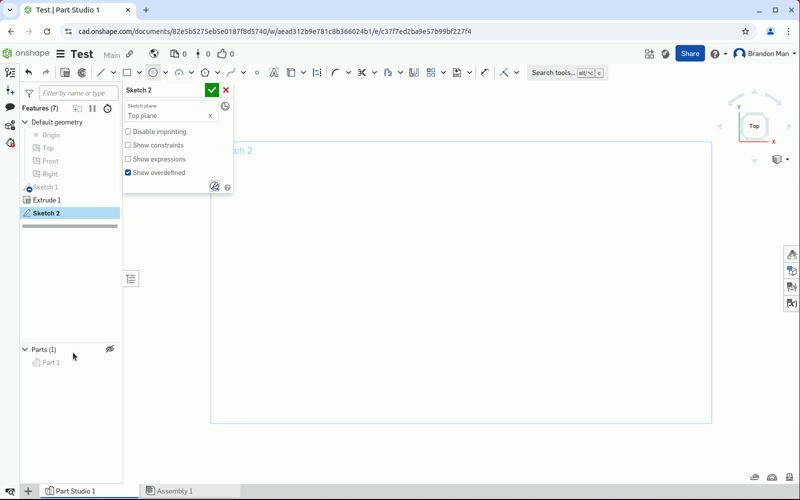
mouse_move(461, 282)
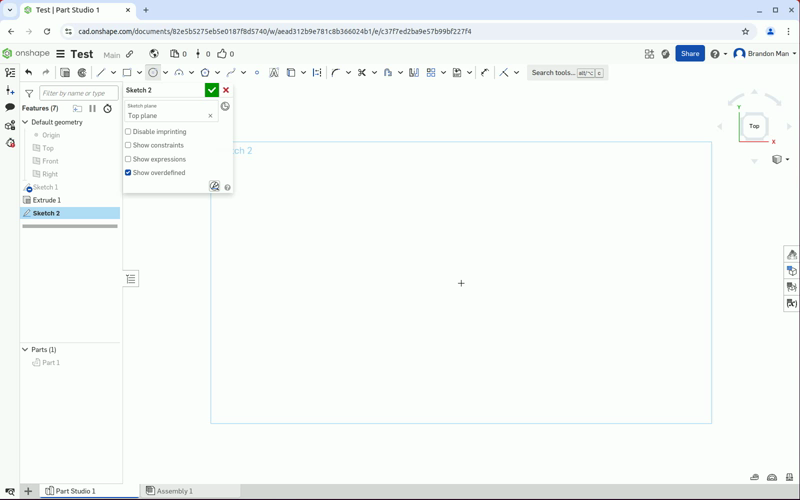
click(461, 282)
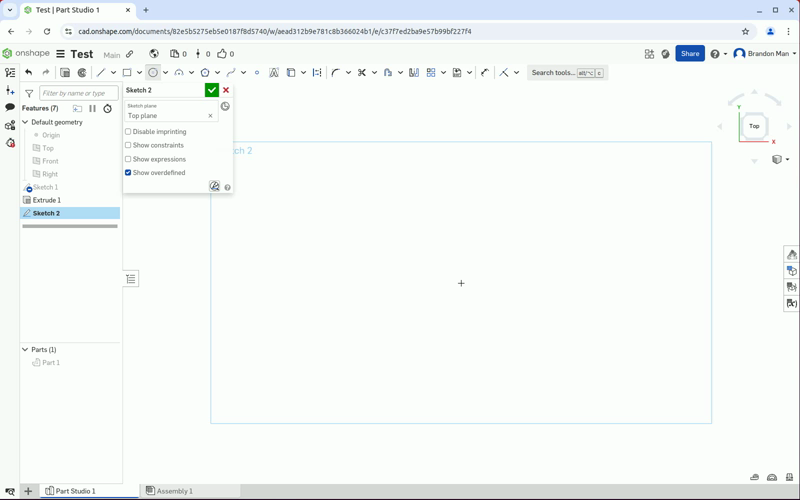
key_up(shift)
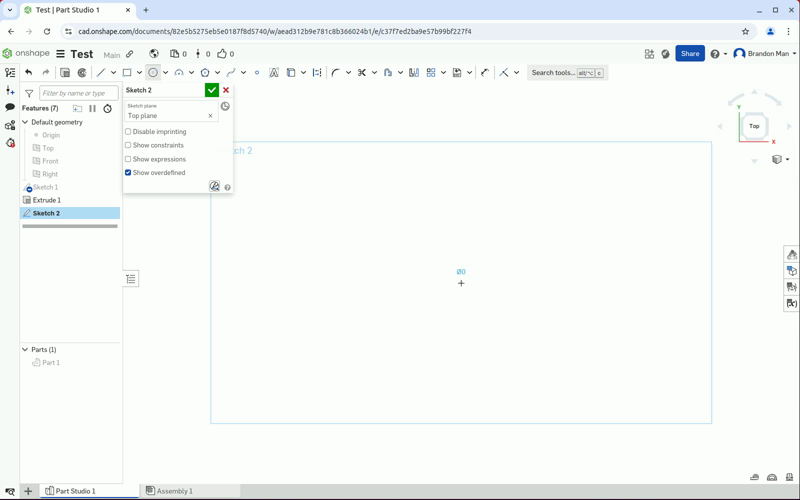
mouse_move(549, 282)
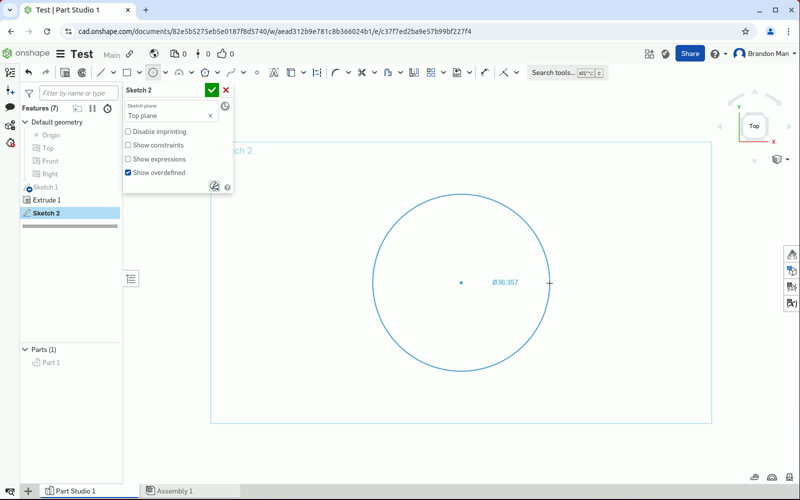
click(549, 282)
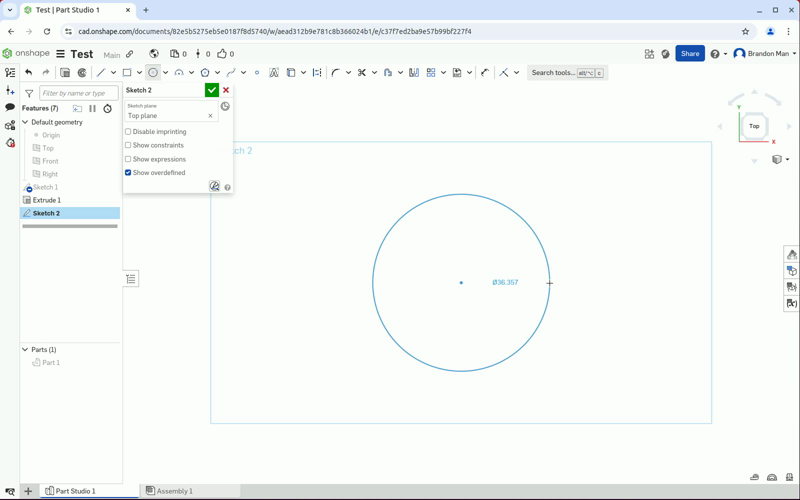
key(esc)
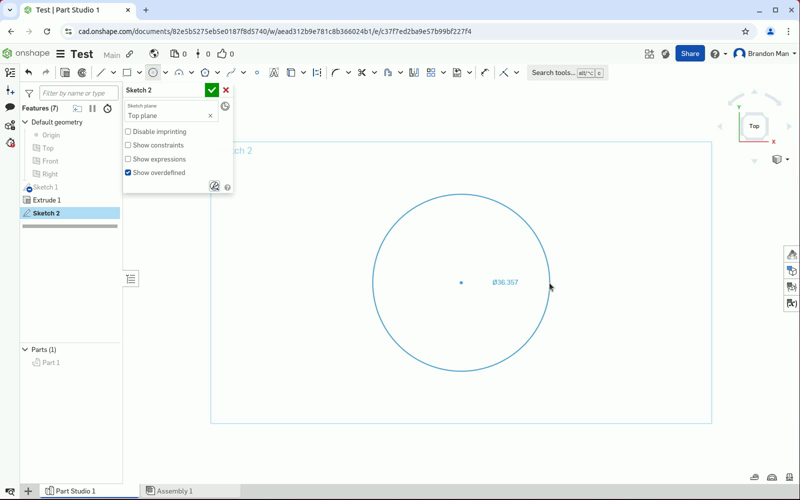
mouse_move(448, 339)
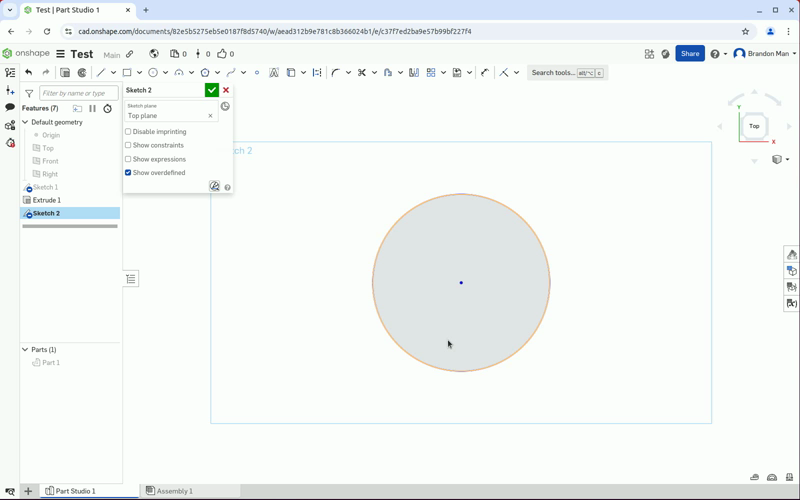
click(448, 339)
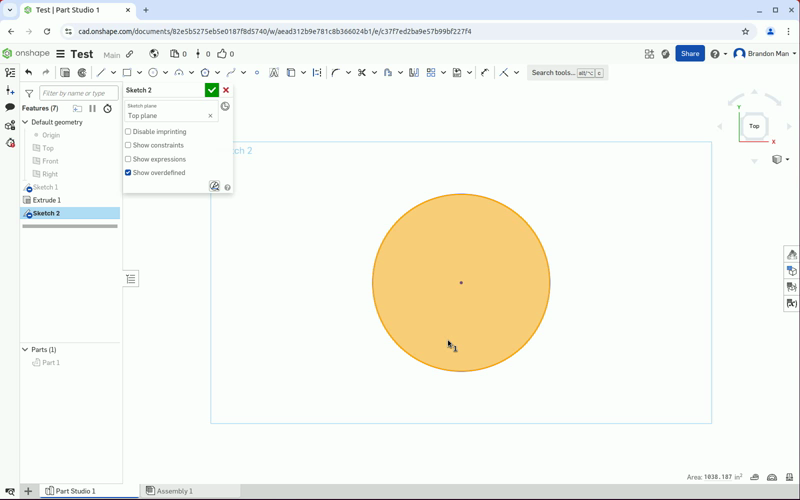
mouse_move(73, 352)
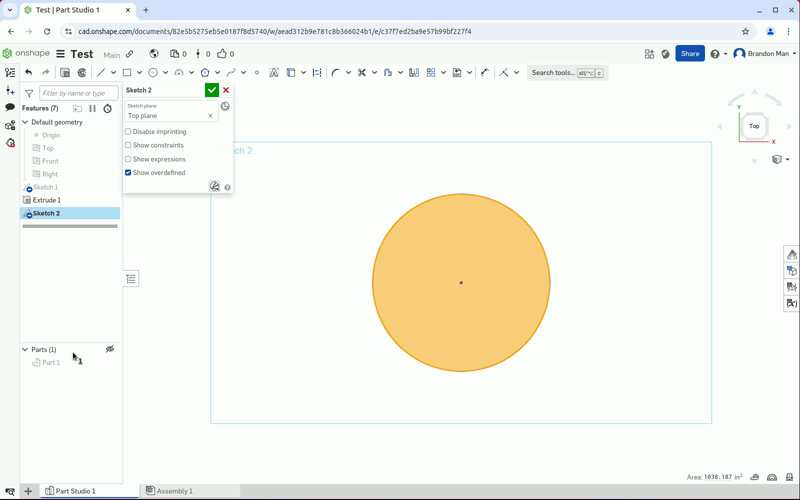
key(shift+y)
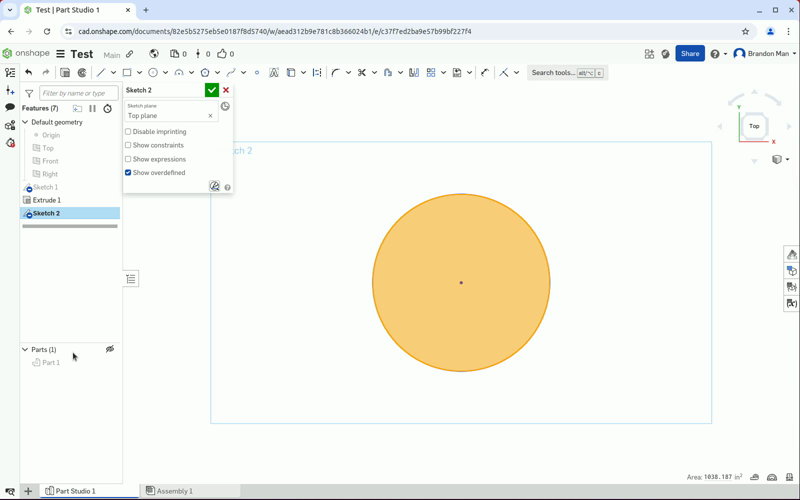
key(shift+e)
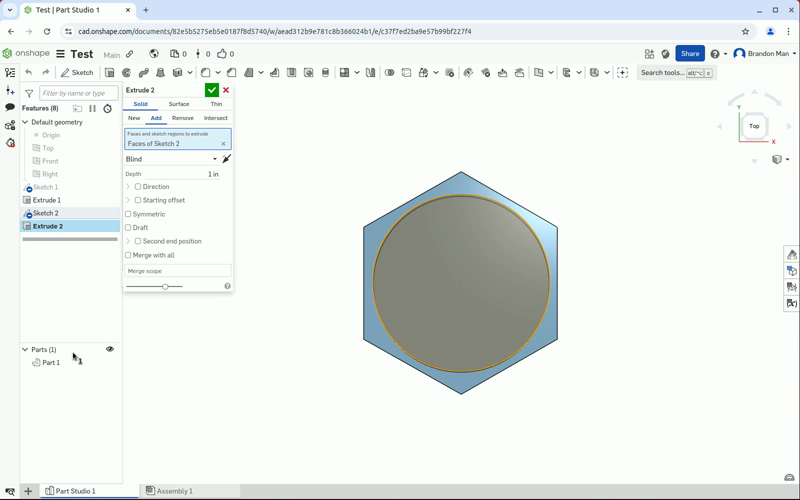
mouse_move(143, 106)
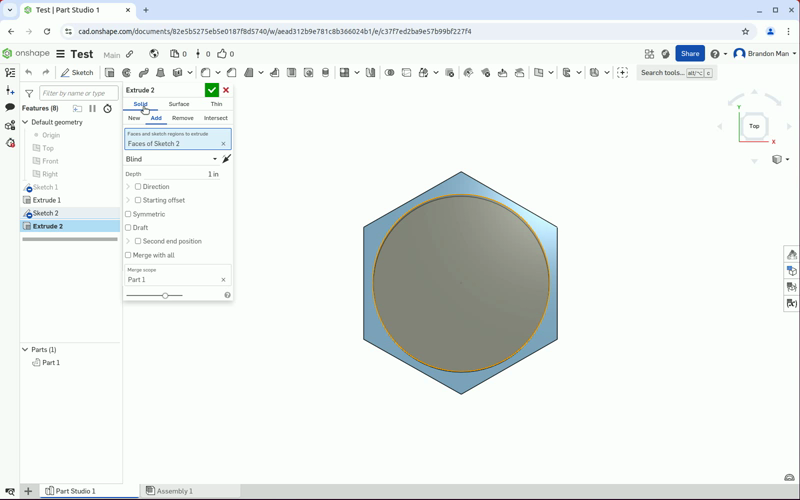
click(143, 106)
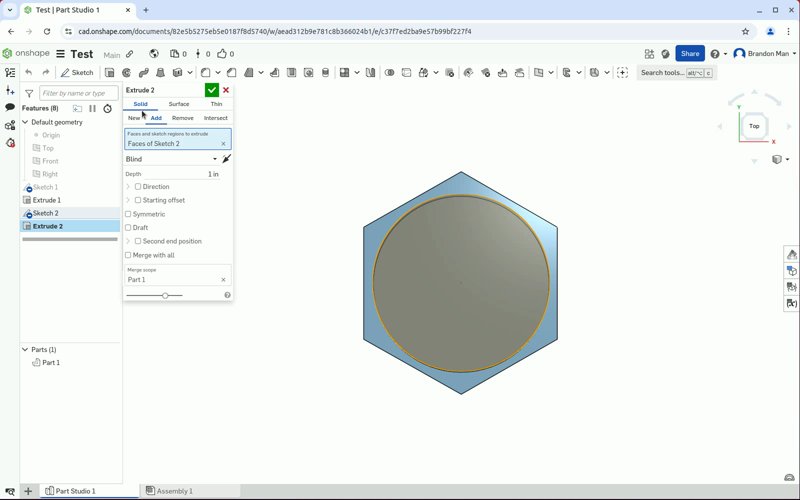
mouse_move(137, 120)
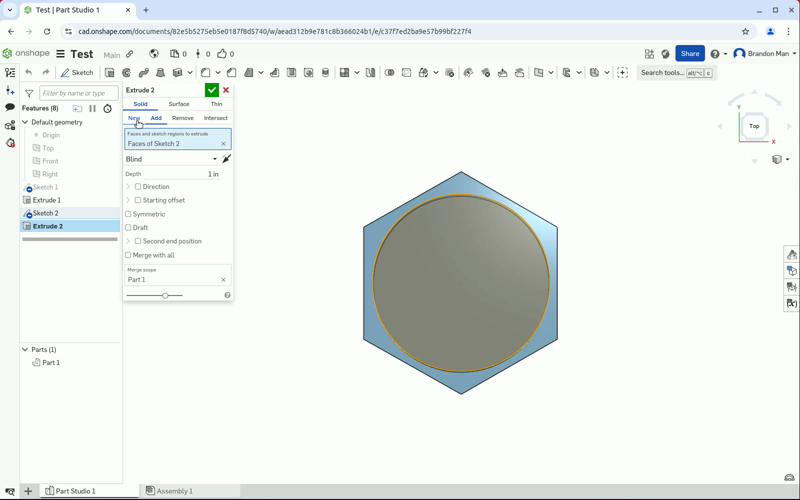
click(137, 120)
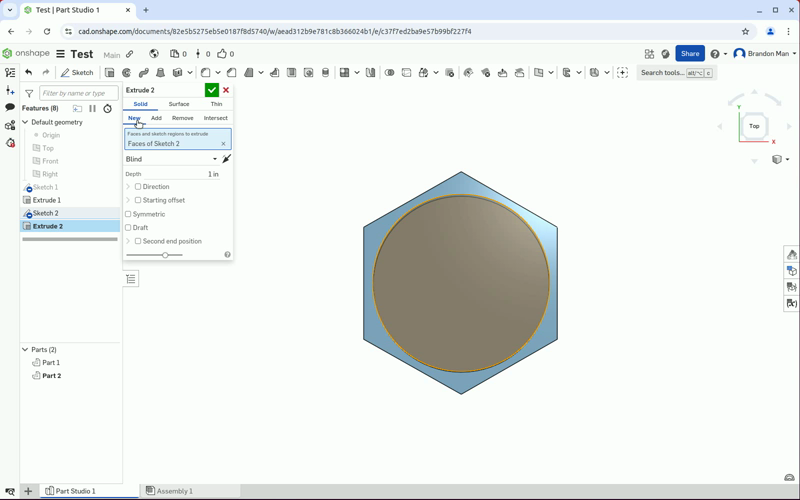
key(tab, 4)
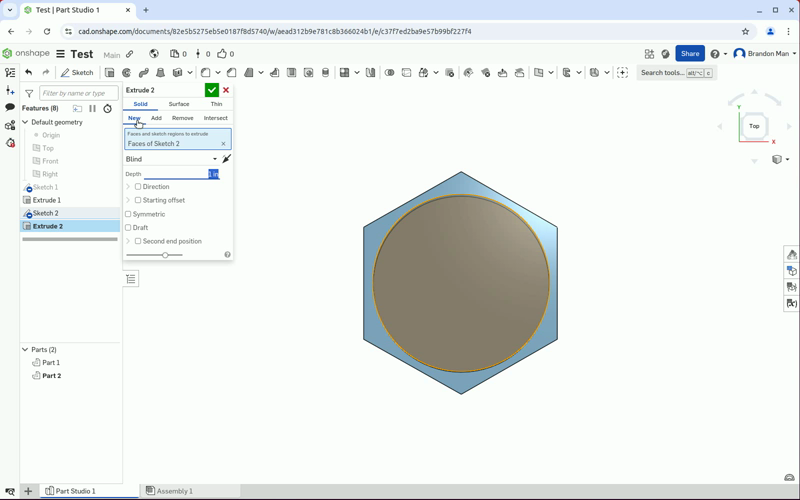
text(8.906)
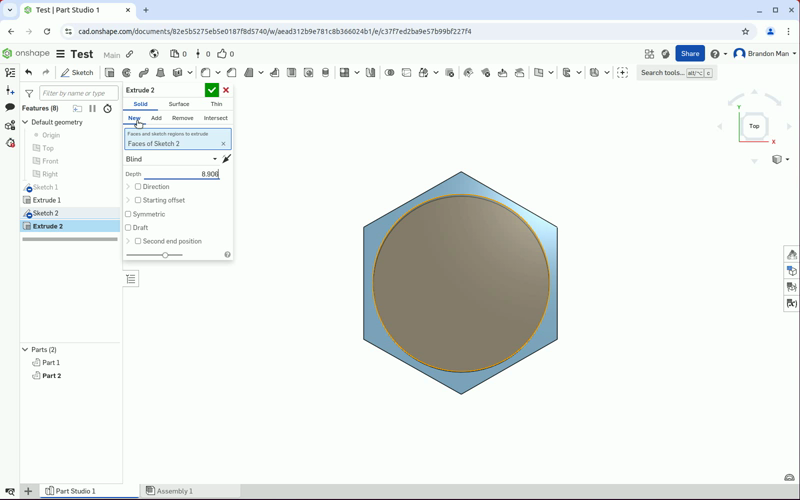
key(enter)
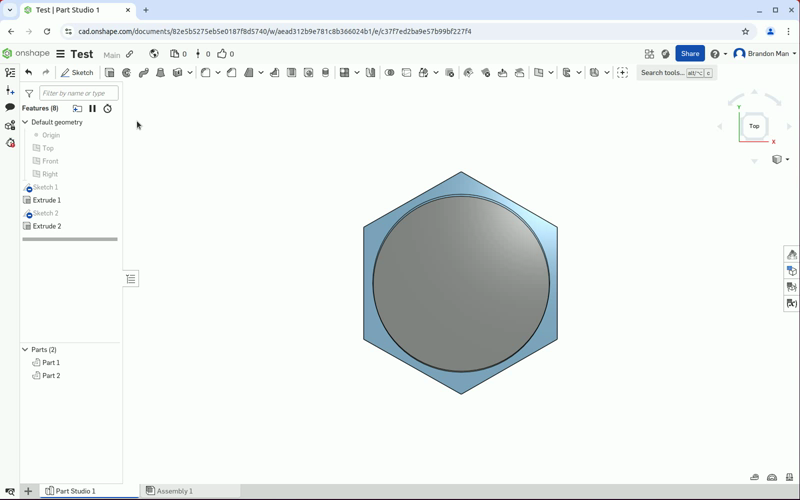
key(shift+h)
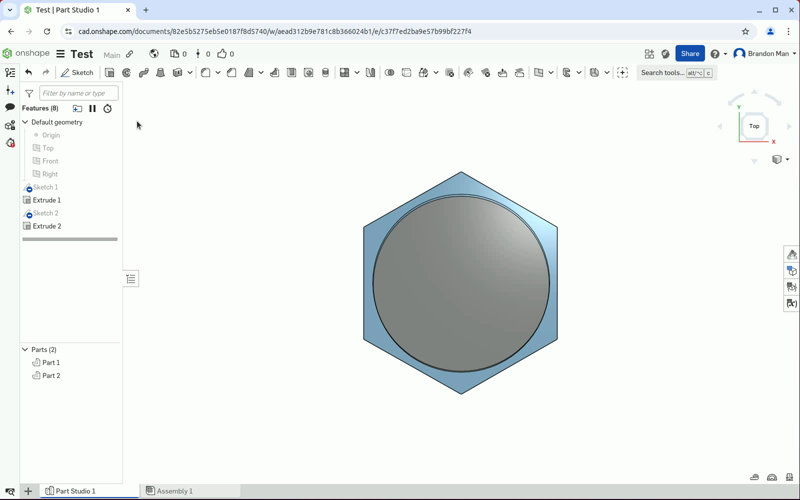
key(shift+h)
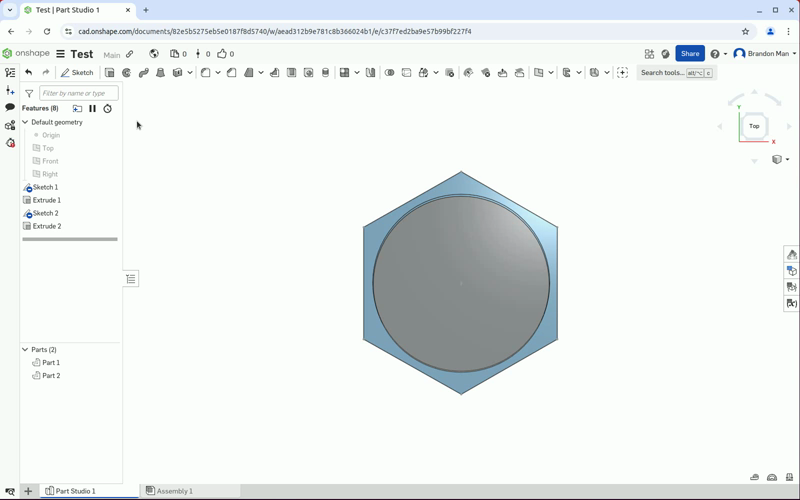
key(shift+7)
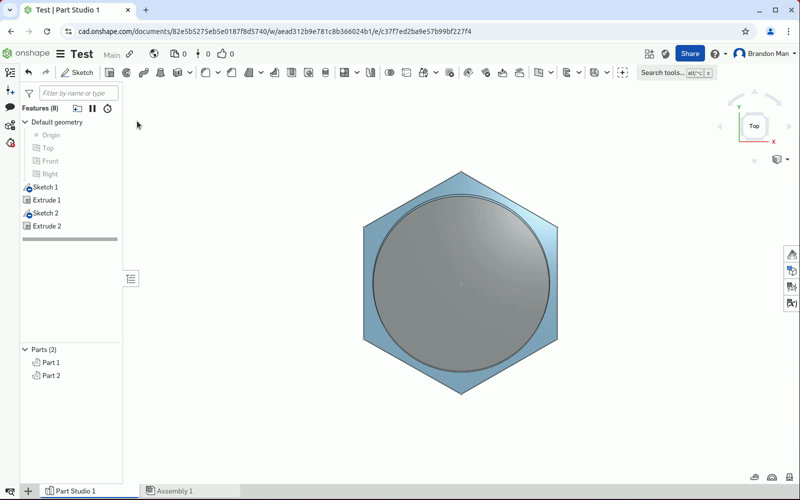
key(up, 3)
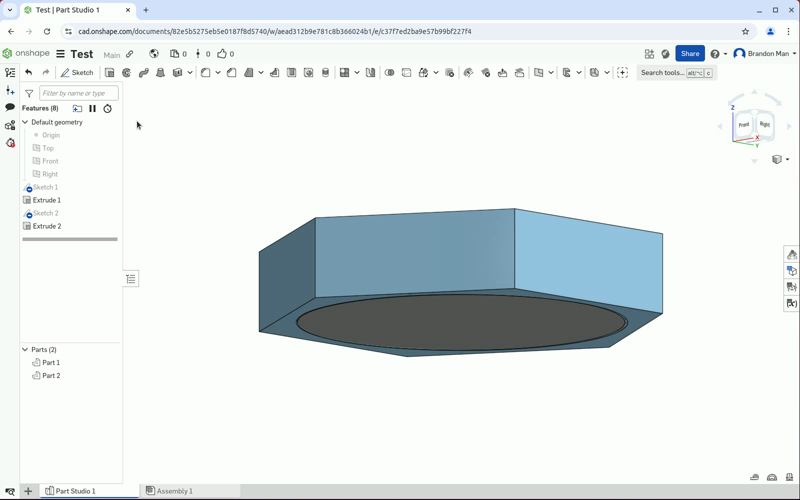
key(left, 3)
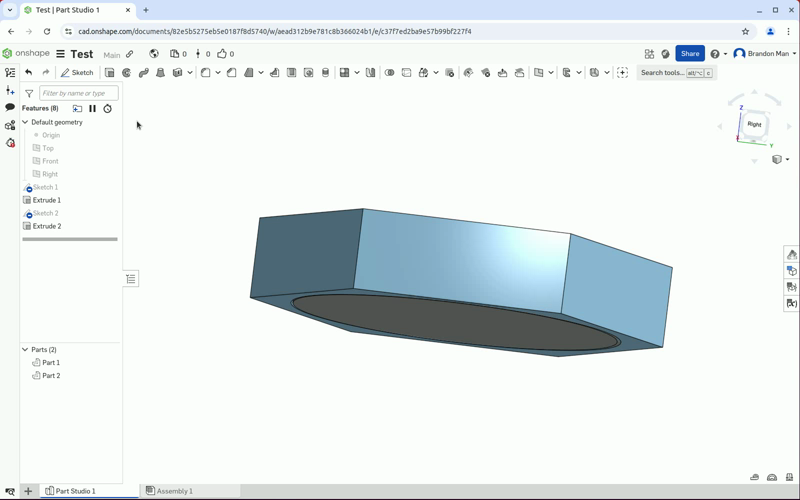
key(right, 3)
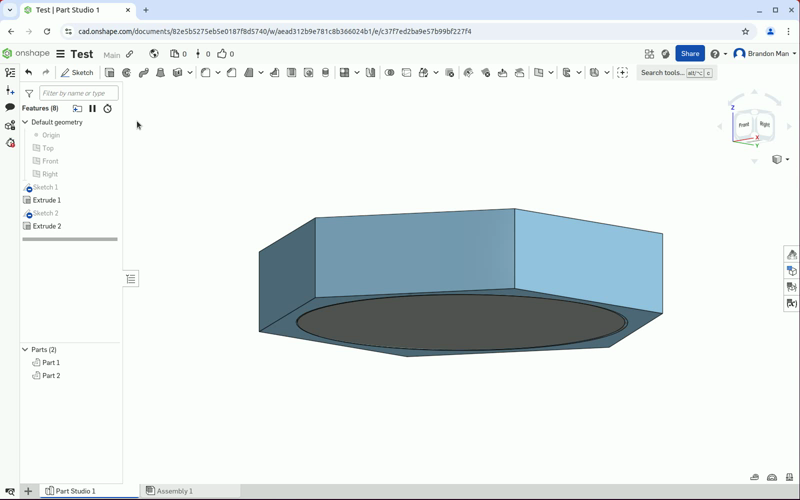
key(down, 3)
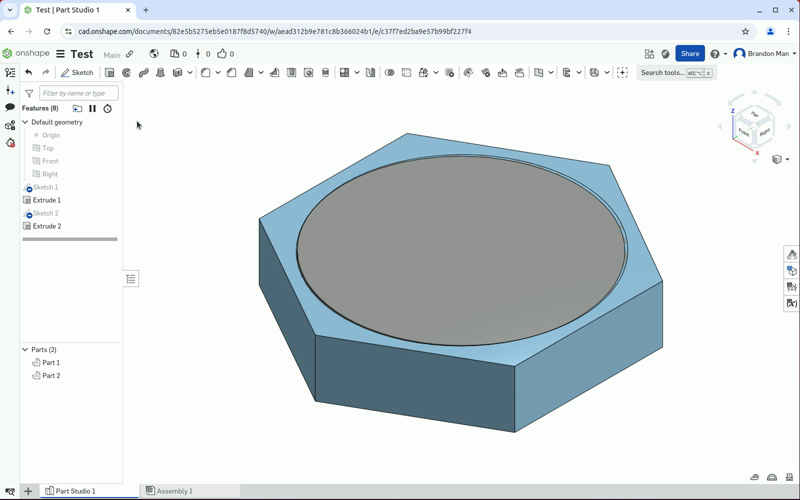
mouse_move(73, 189)
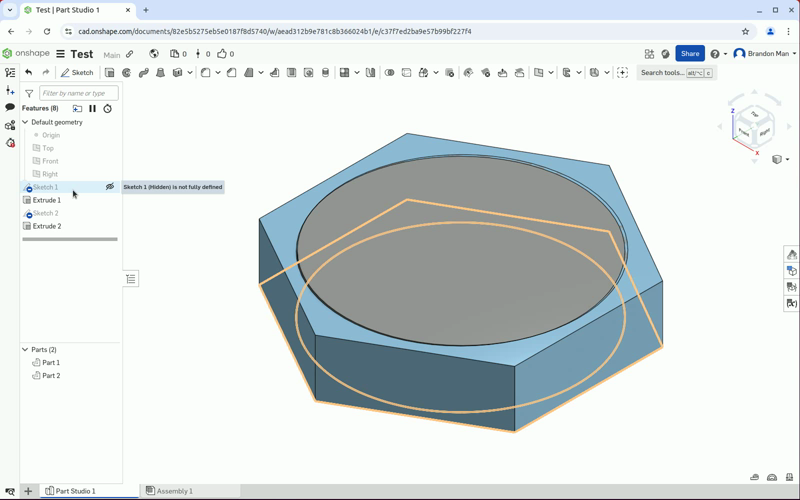
click(73, 189)